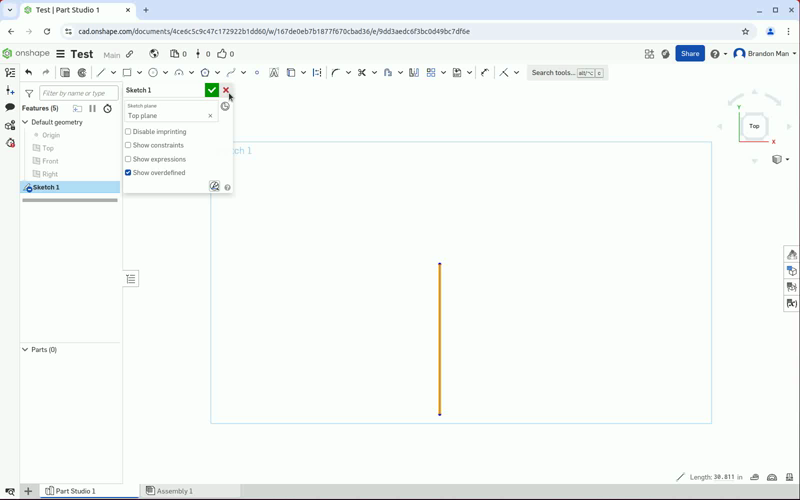
key(shift+h)
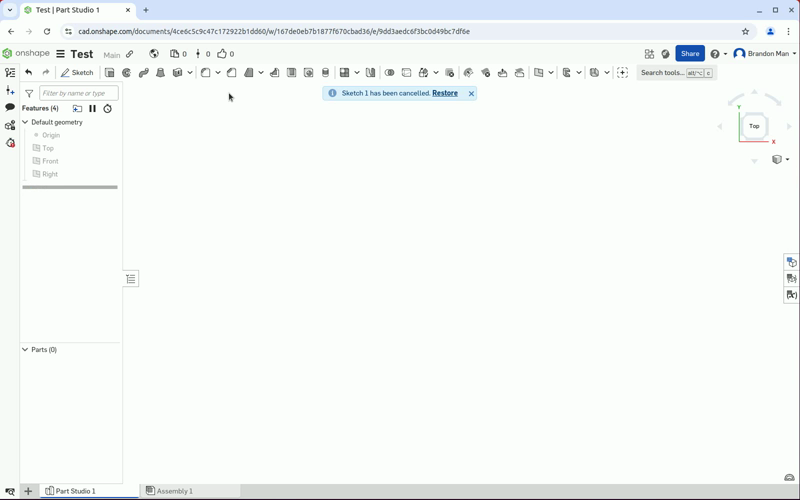
mouse_move(73, 352)
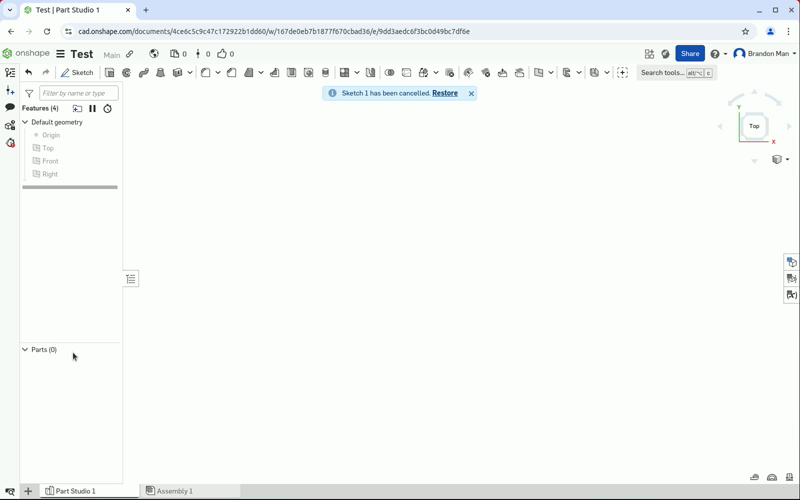
key(y)
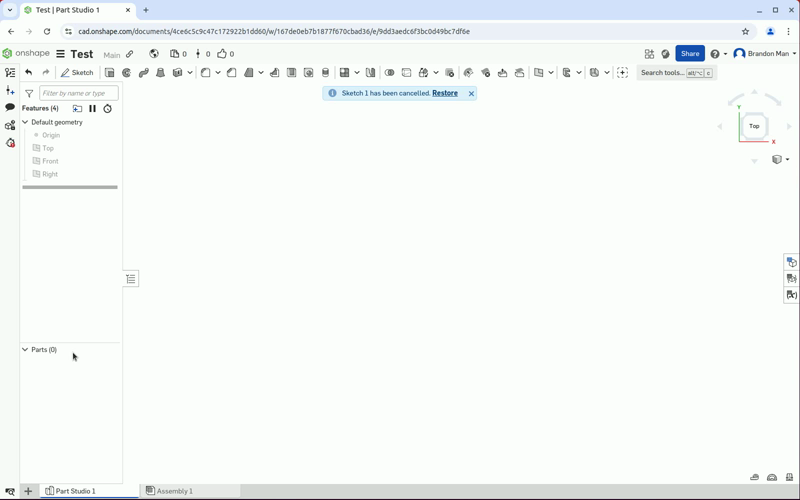
key(shift+p)
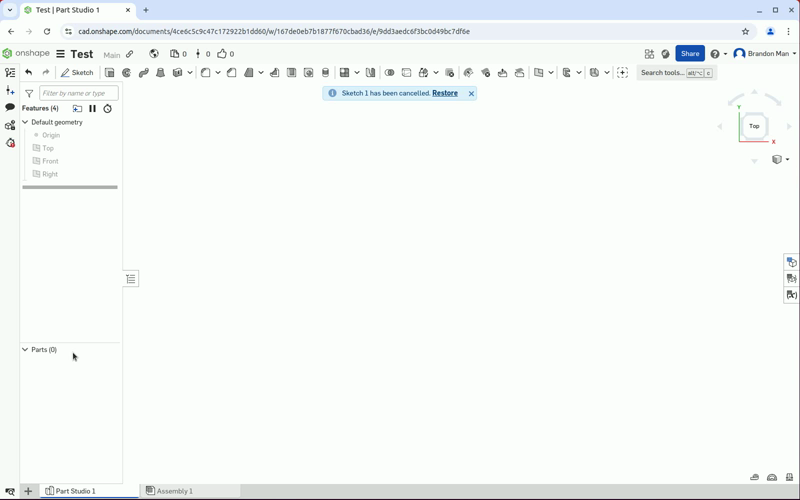
key(space)
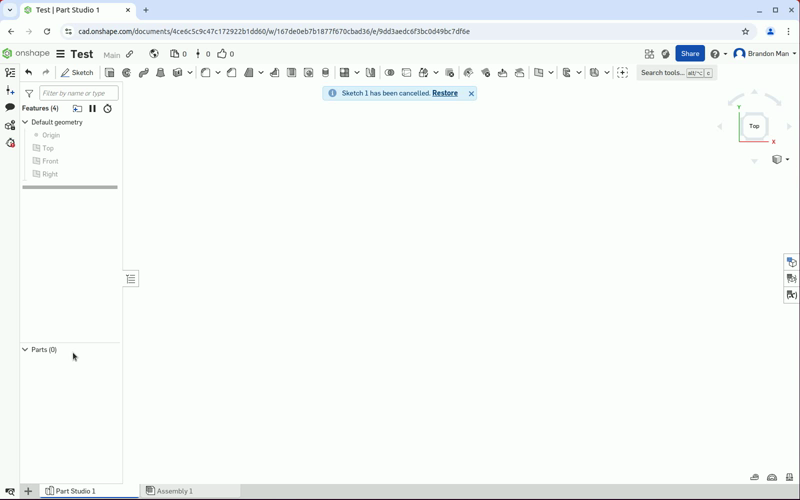
key_down(shift)
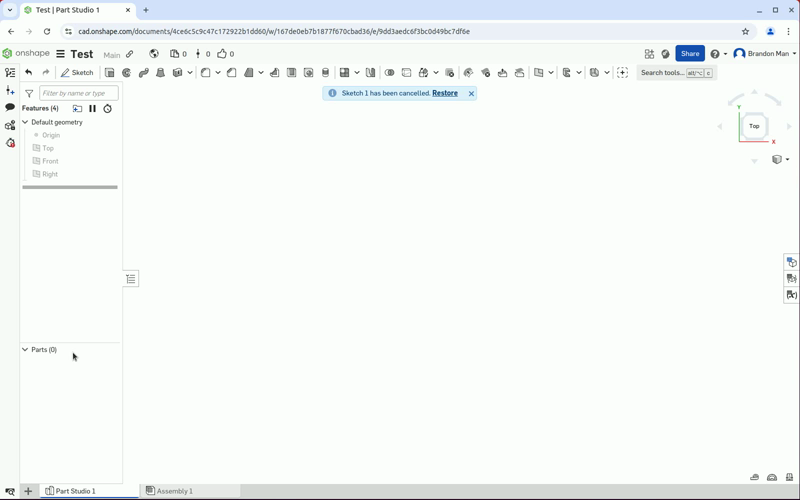
key(up)
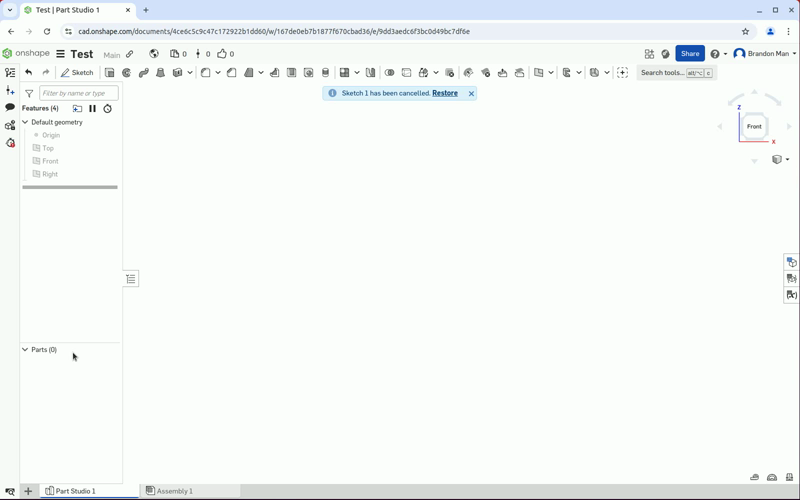
key_up(shift)
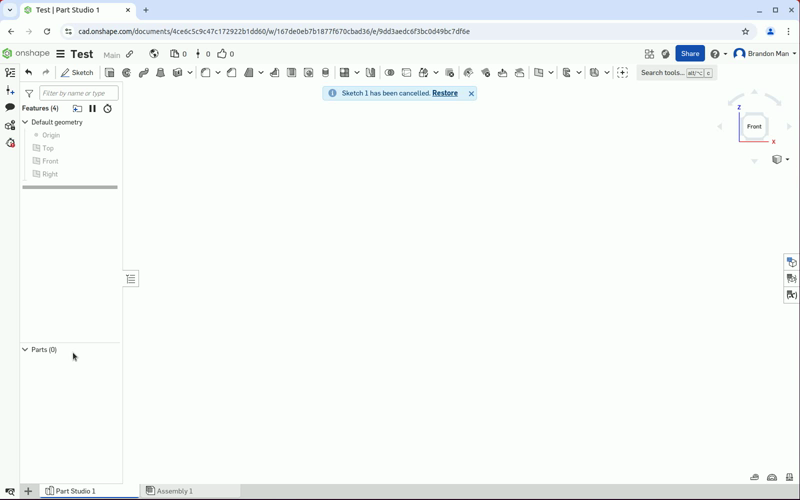
mouse_move(73, 352)
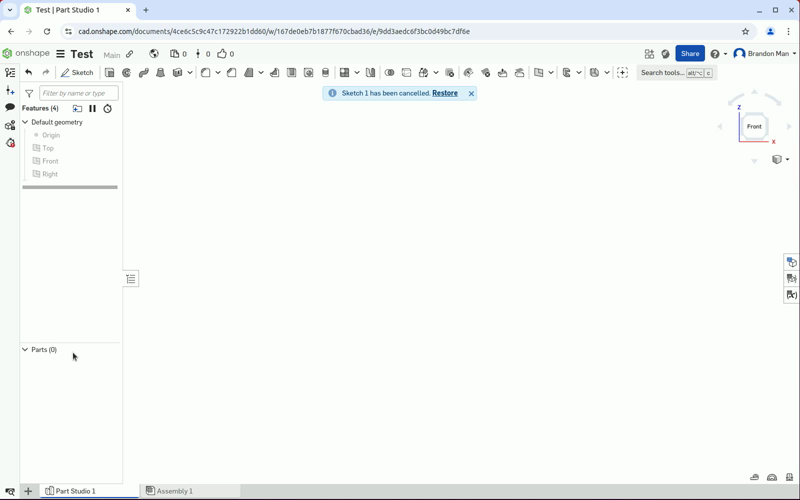
key(shift+y)
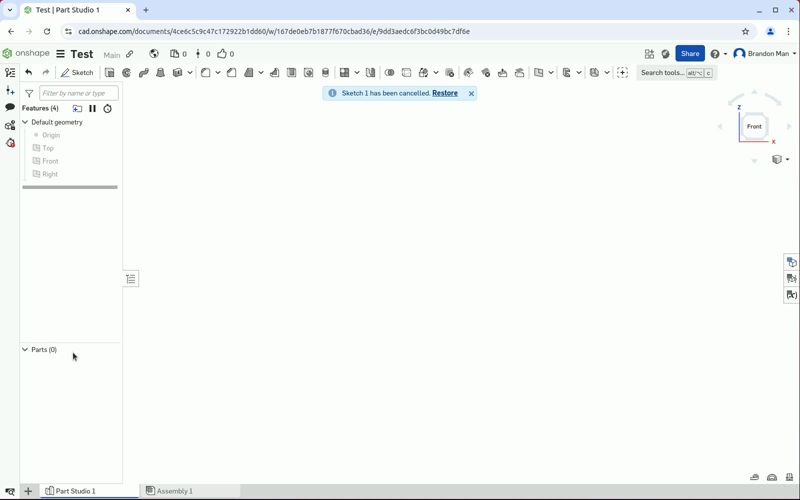
key(shift+s)
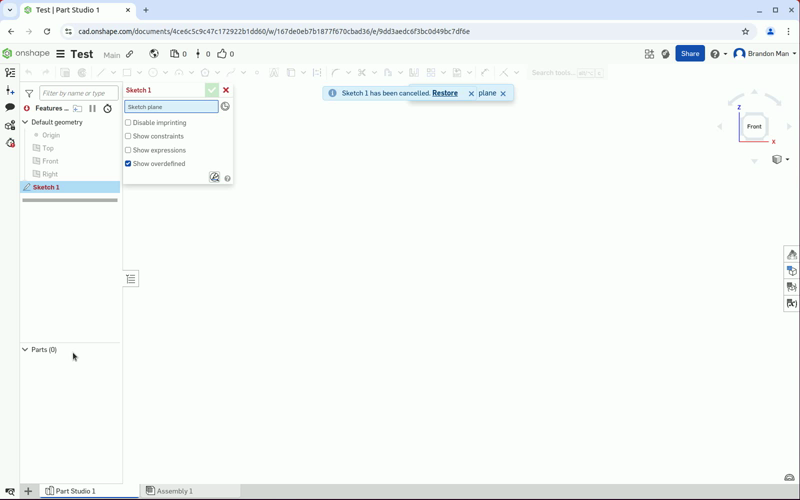
mouse_move(73, 163)
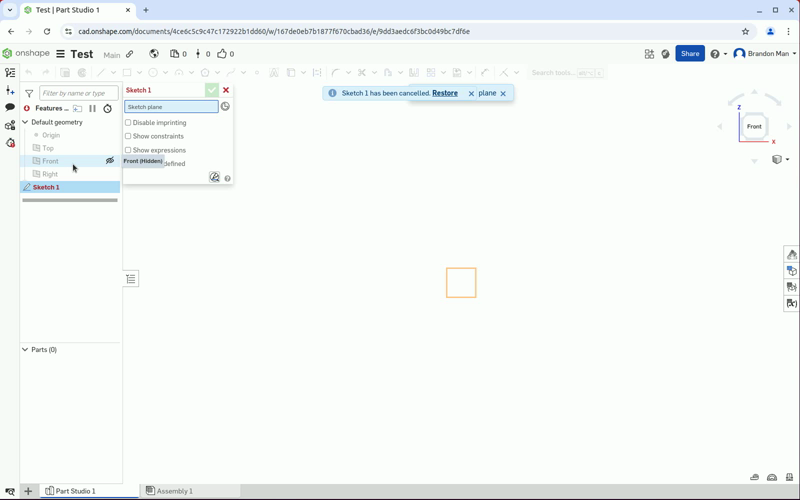
click(73, 163)
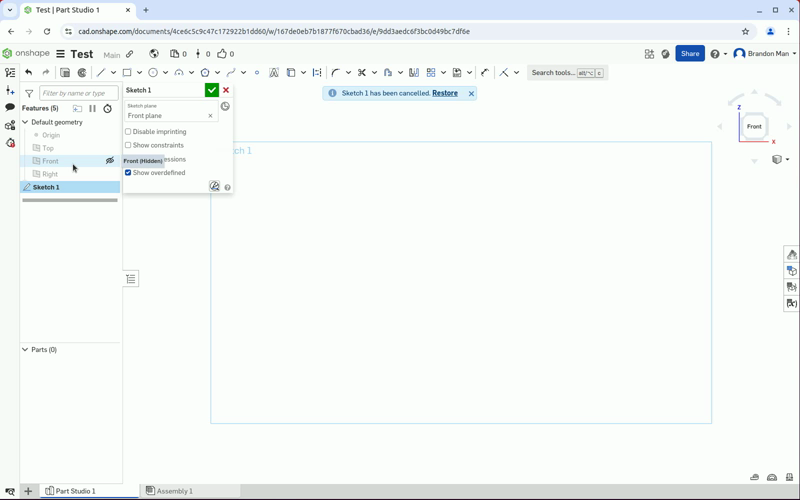
mouse_move(73, 352)
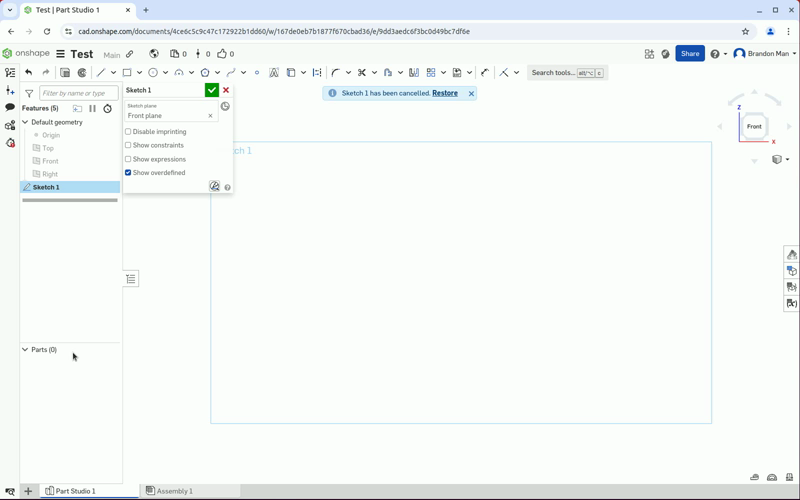
key(y)
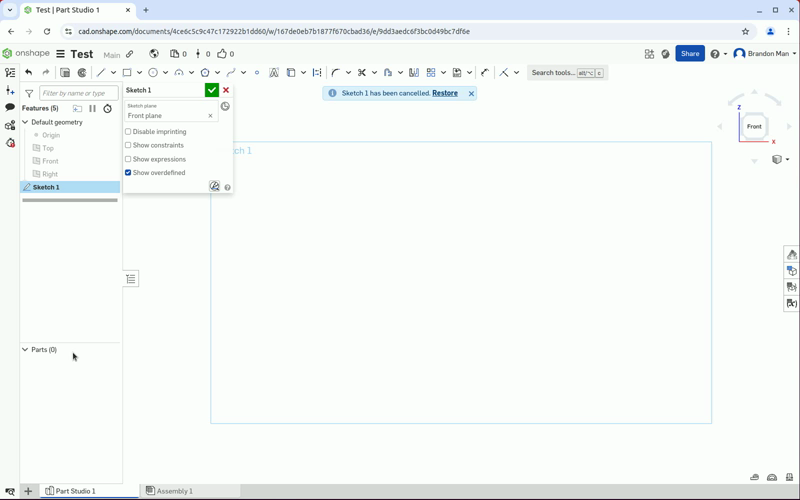
key(l)
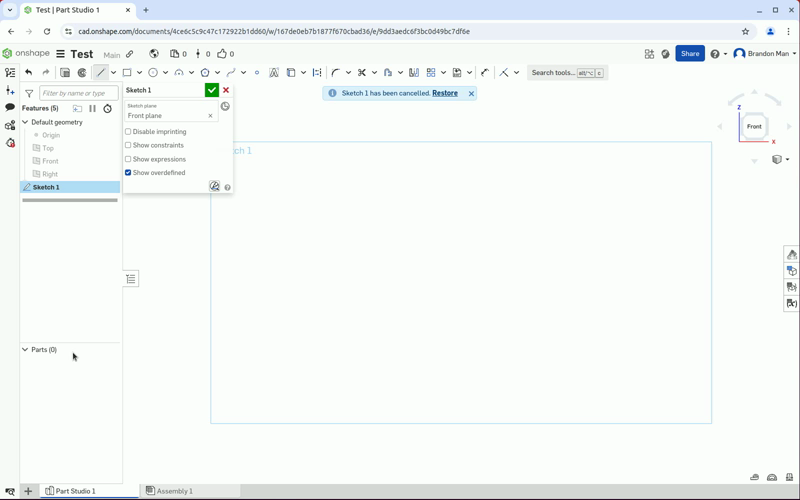
key_down(shift)
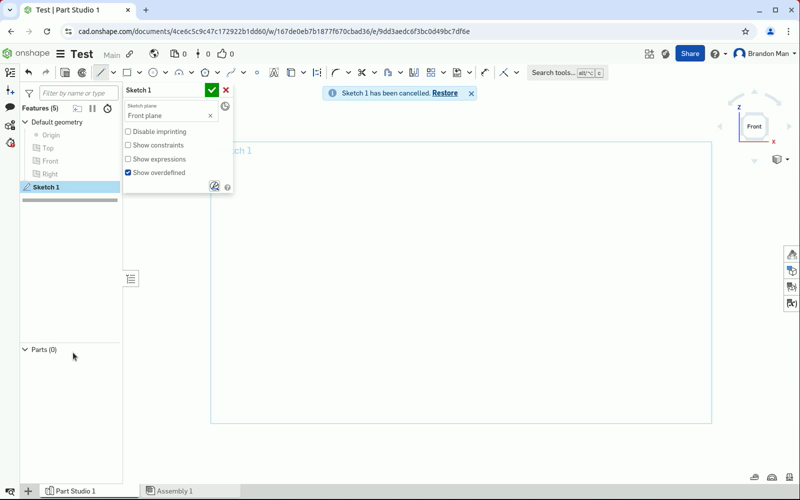
mouse_move(422, 295)
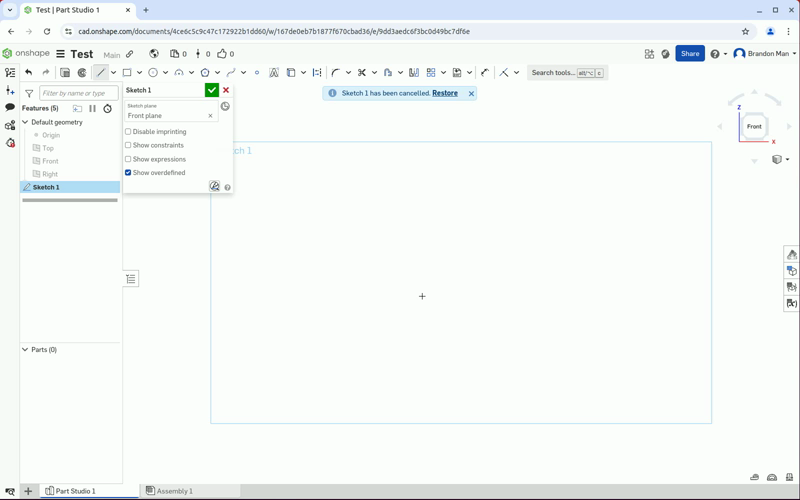
click(422, 295)
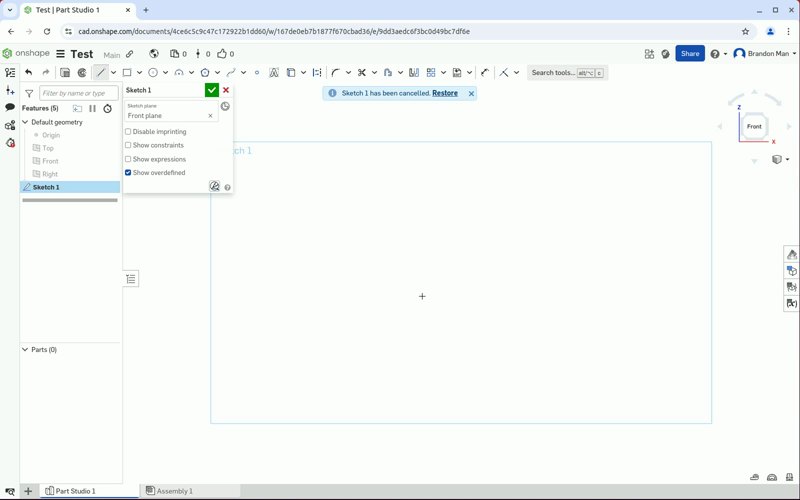
key_up(shift)
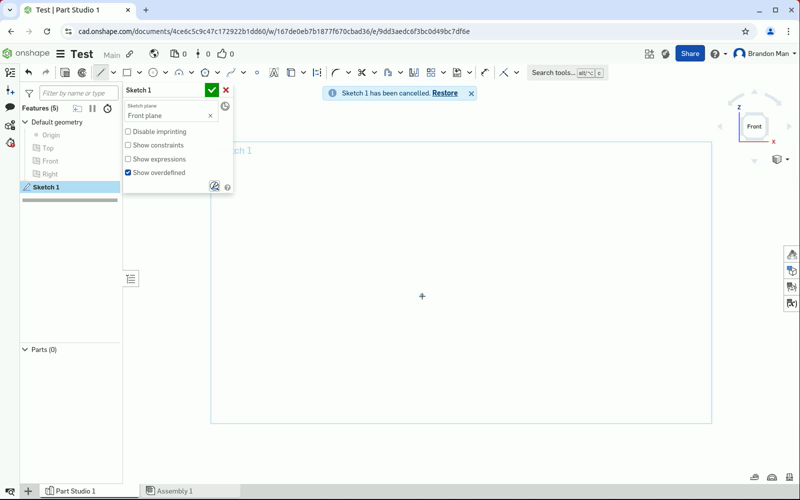
key_down(shift)
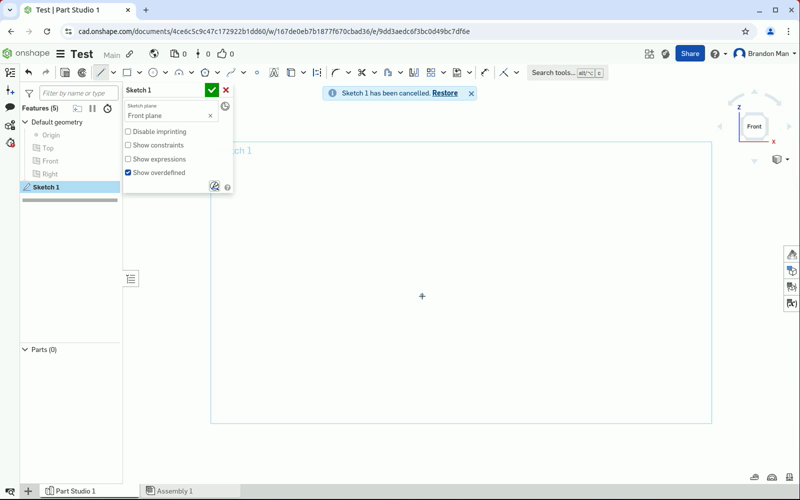
mouse_move(452, 295)
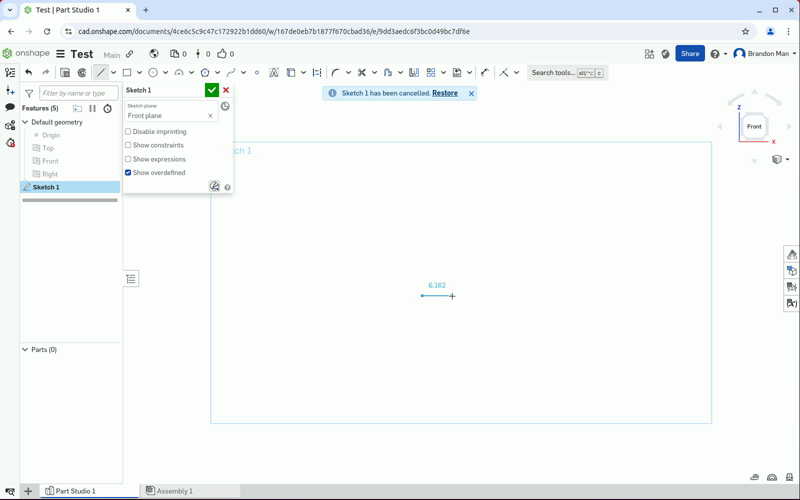
mouse_move(431, 295)
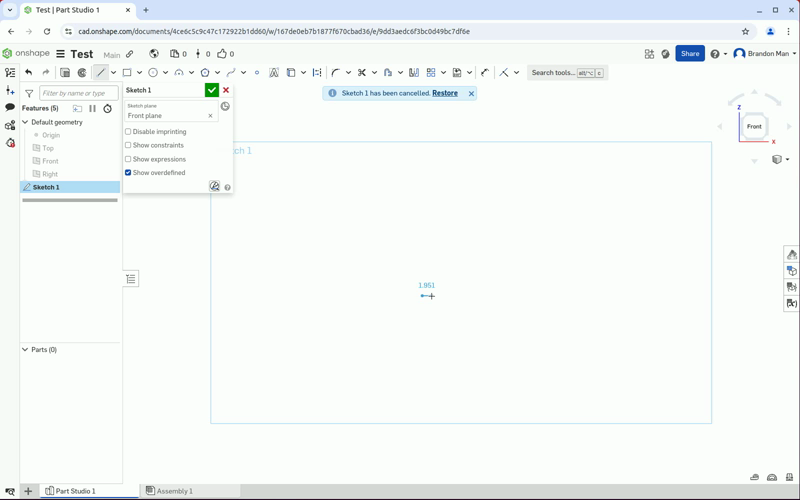
click(431, 295)
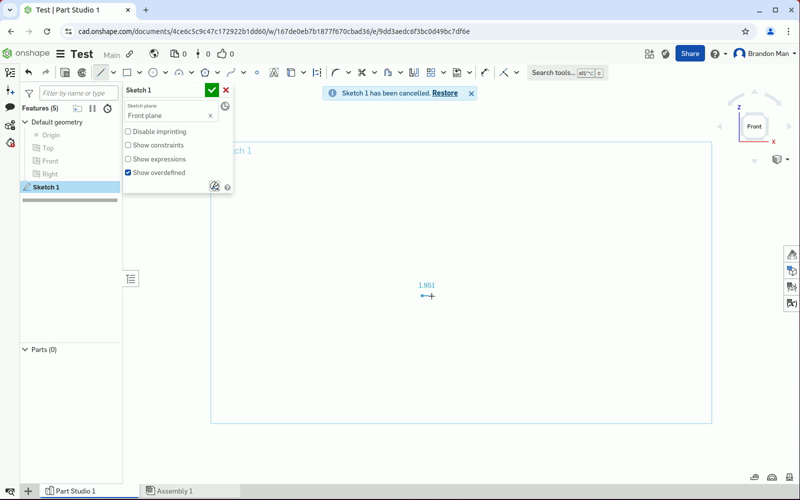
key_up(shift)
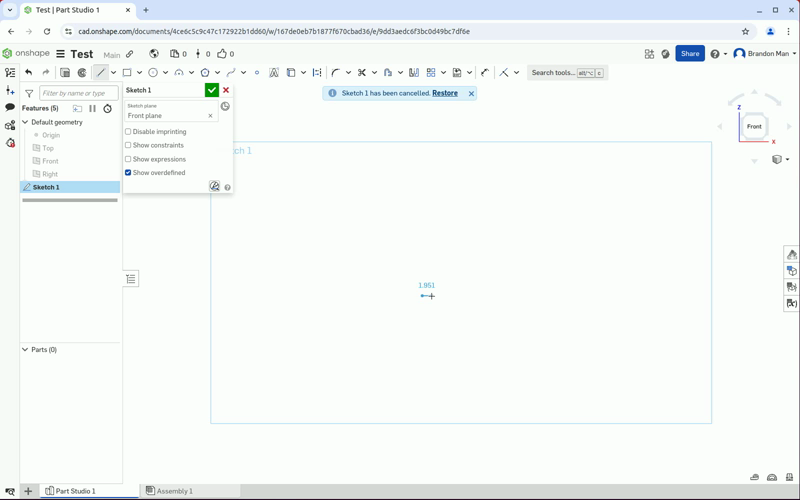
key(esc)
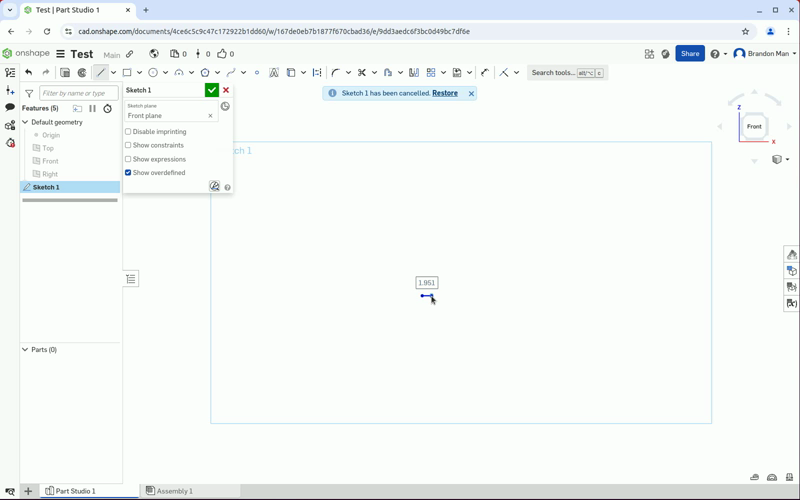
key(a)
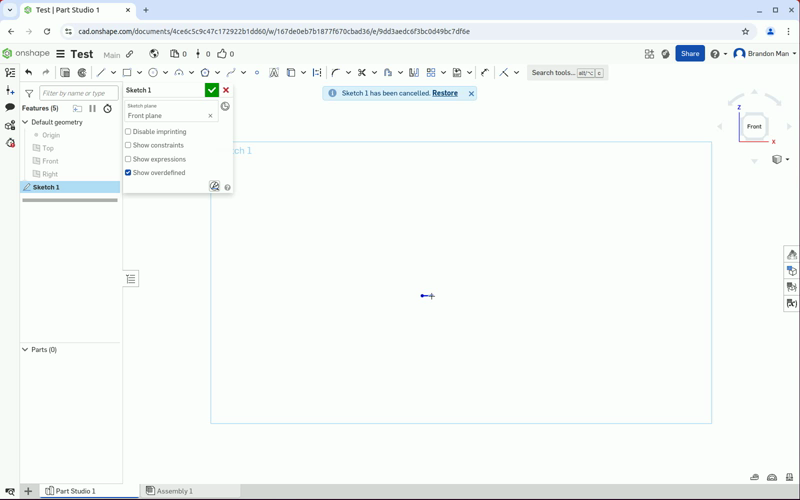
mouse_move(431, 295)
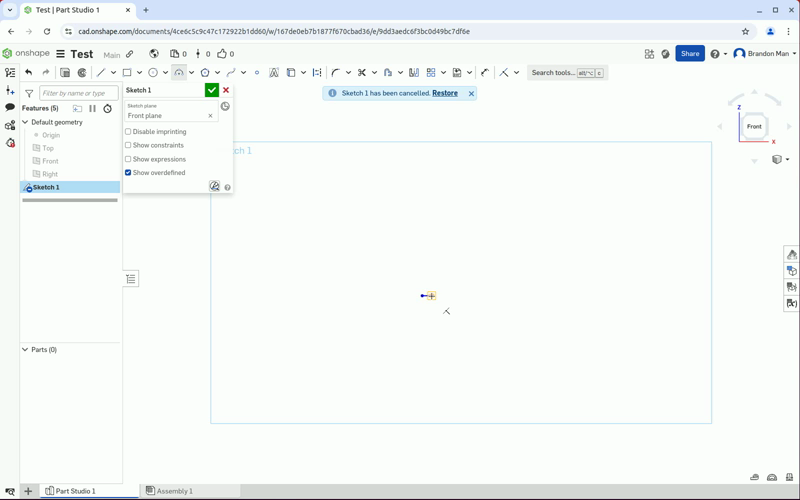
click(431, 295)
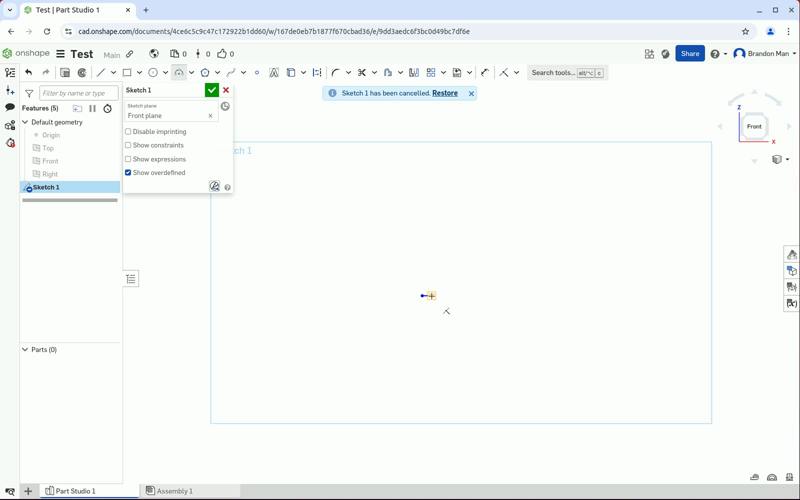
key_down(shift)
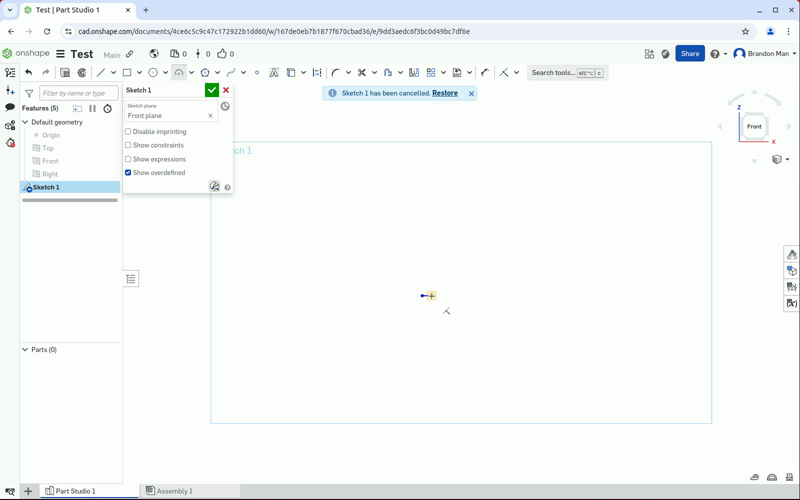
mouse_move(431, 269)
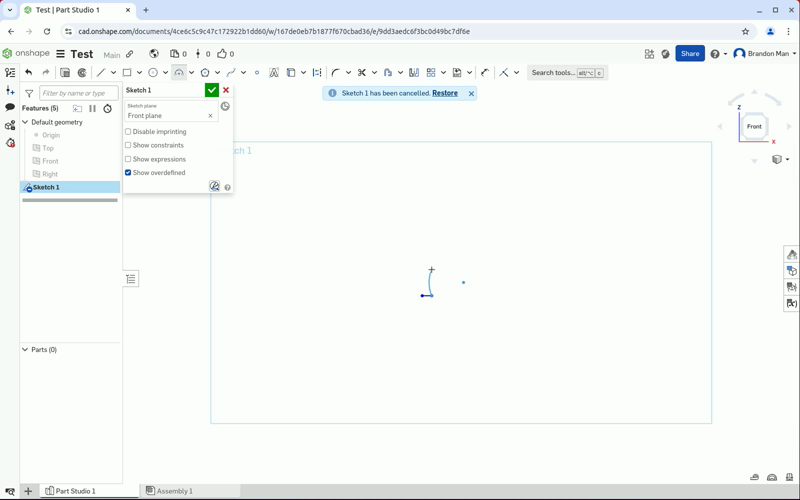
click(431, 269)
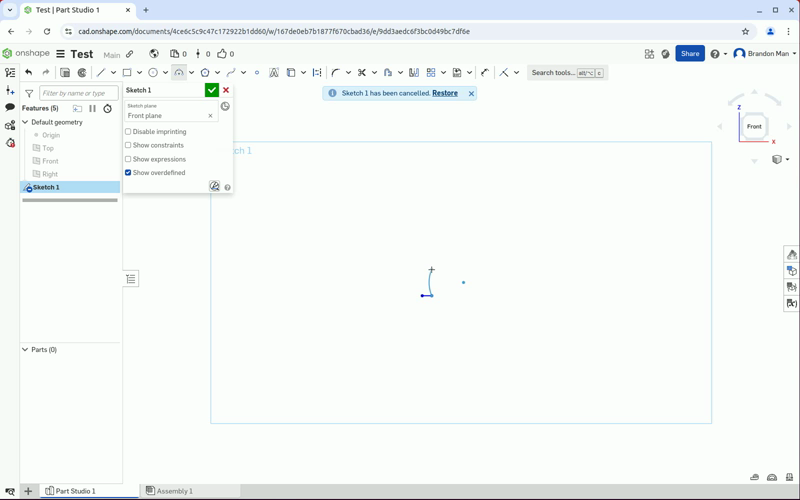
mouse_move(428, 282)
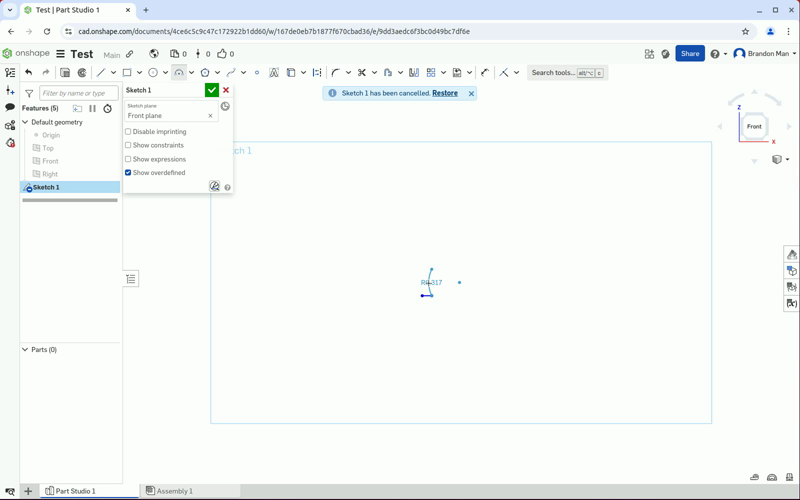
click(428, 282)
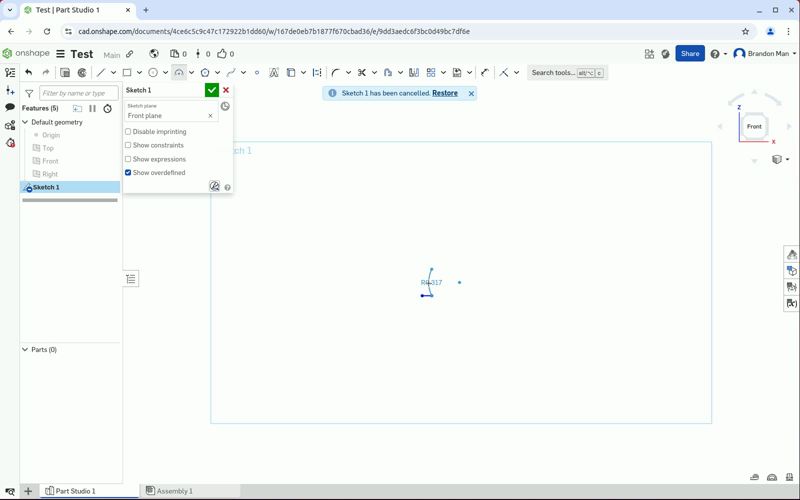
key_up(shift)
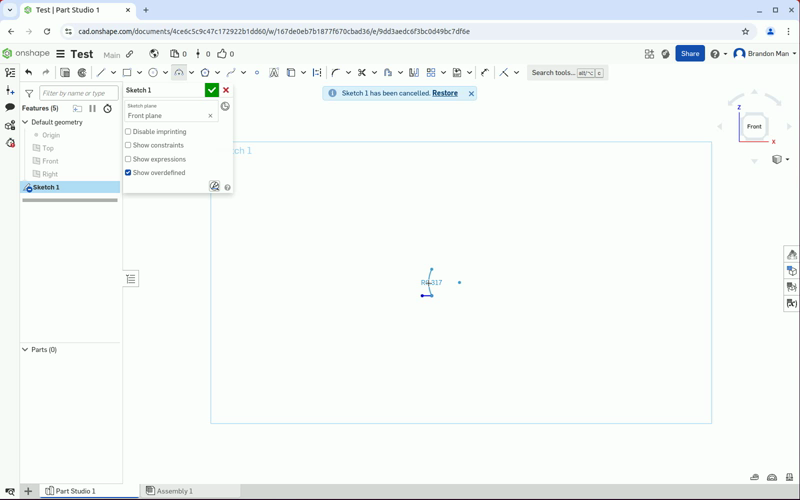
key(esc)
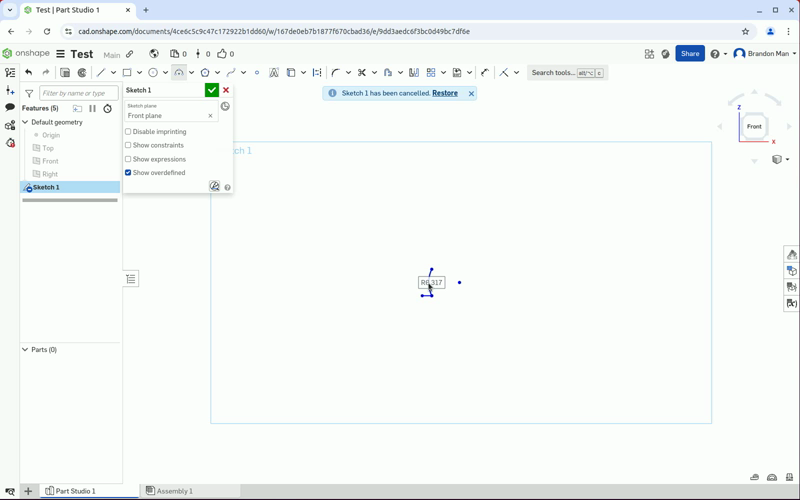
key(l)
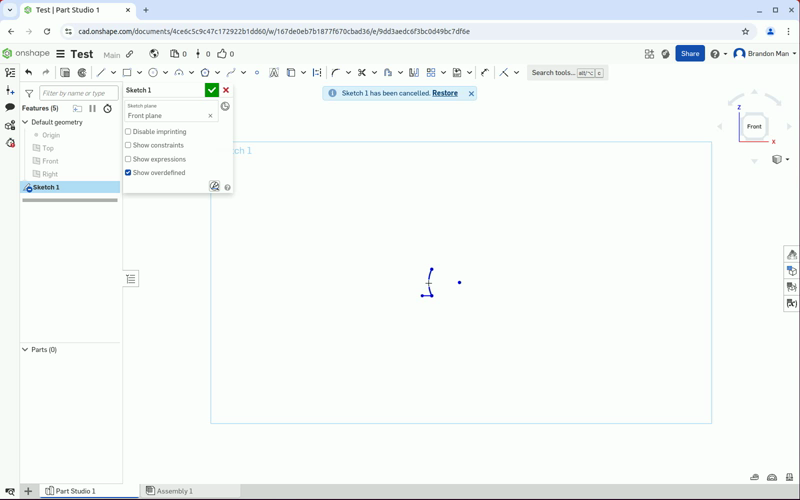
mouse_move(431, 269)
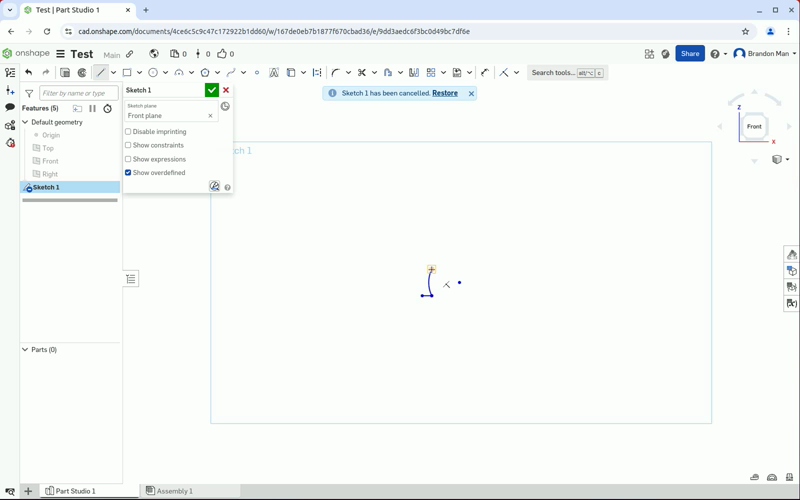
click(431, 269)
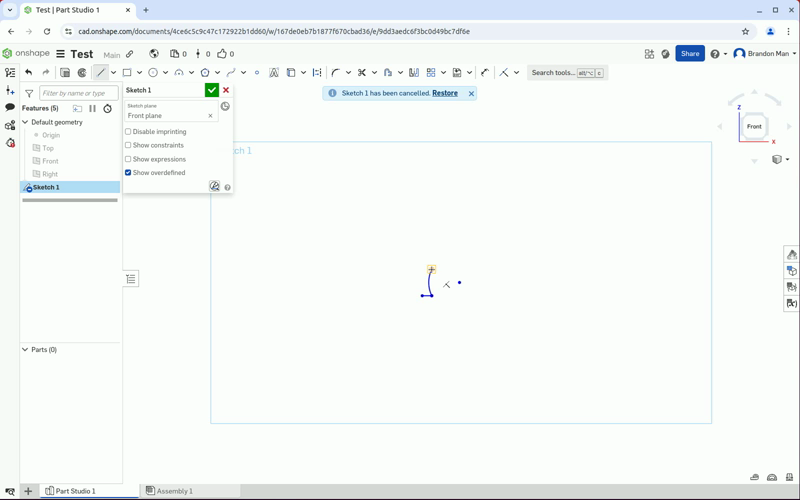
key_down(shift)
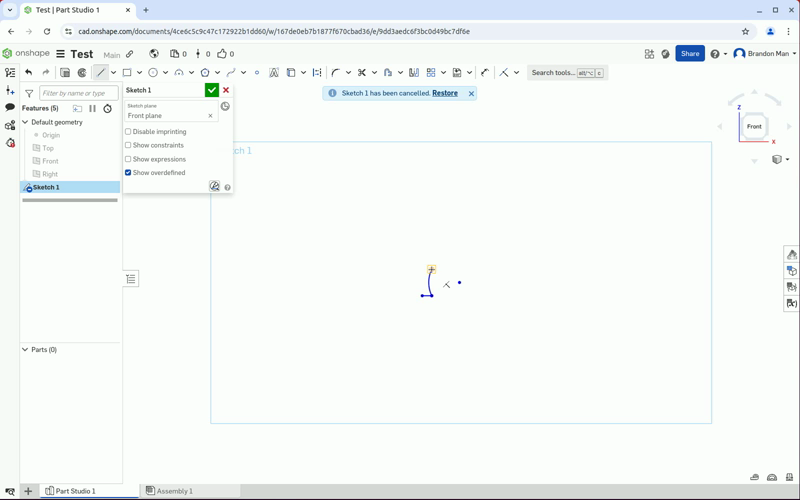
mouse_move(461, 269)
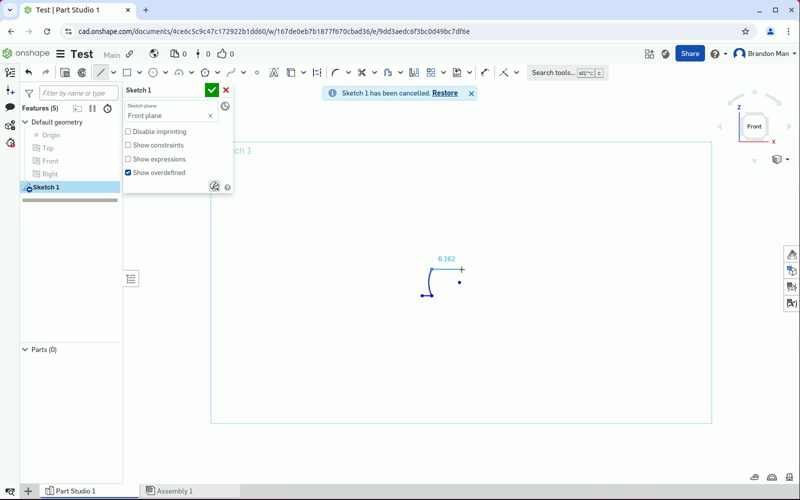
mouse_move(422, 269)
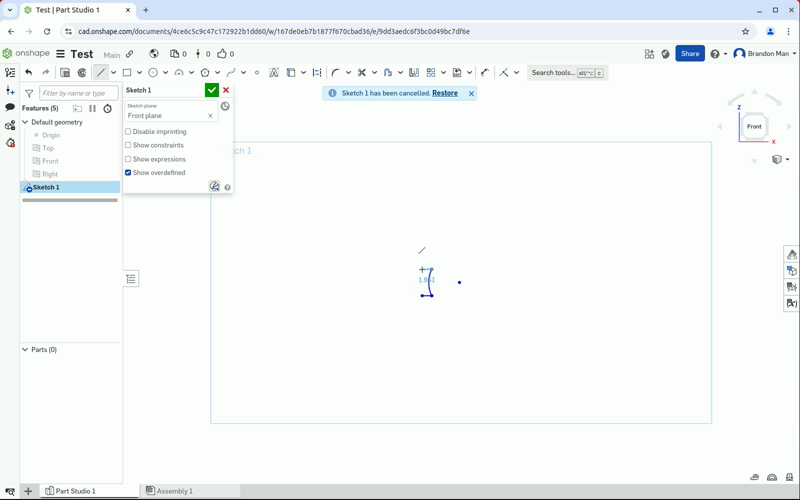
click(422, 269)
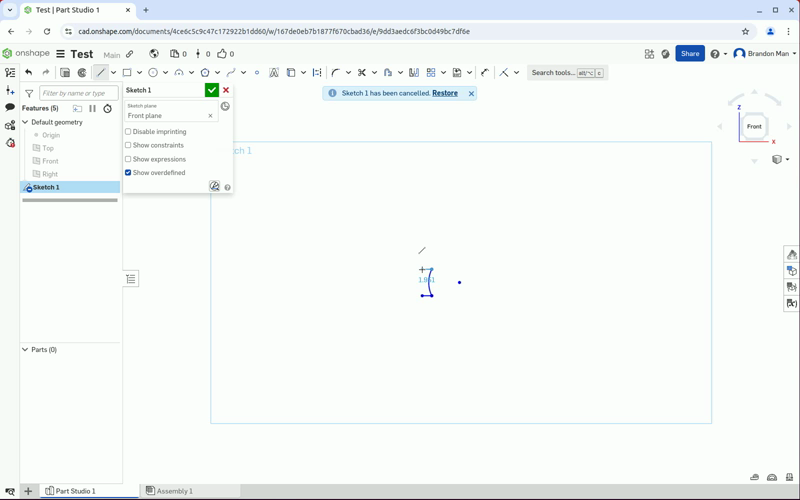
key_up(shift)
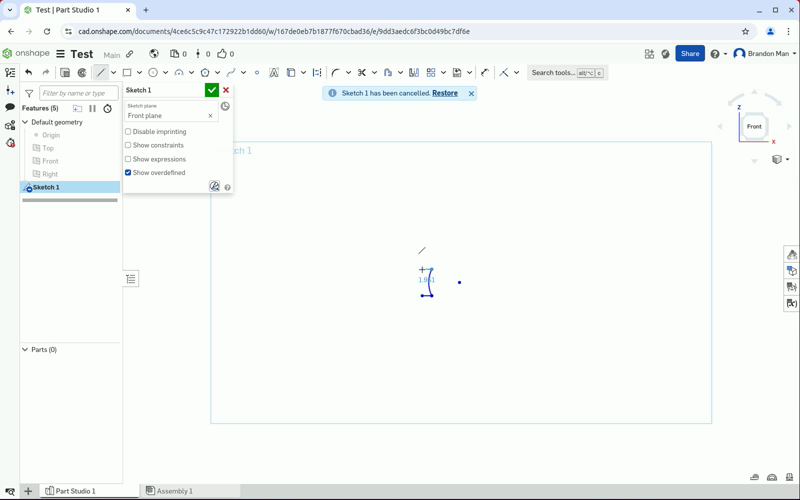
mouse_move(452, 269)
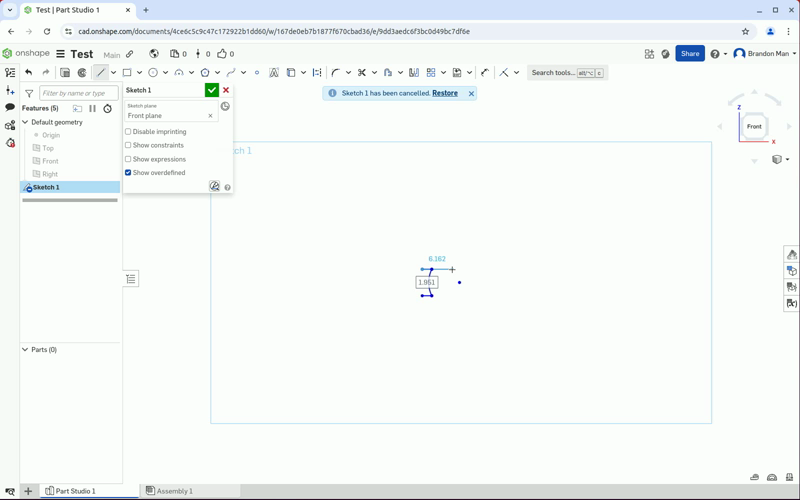
key_down(shift)
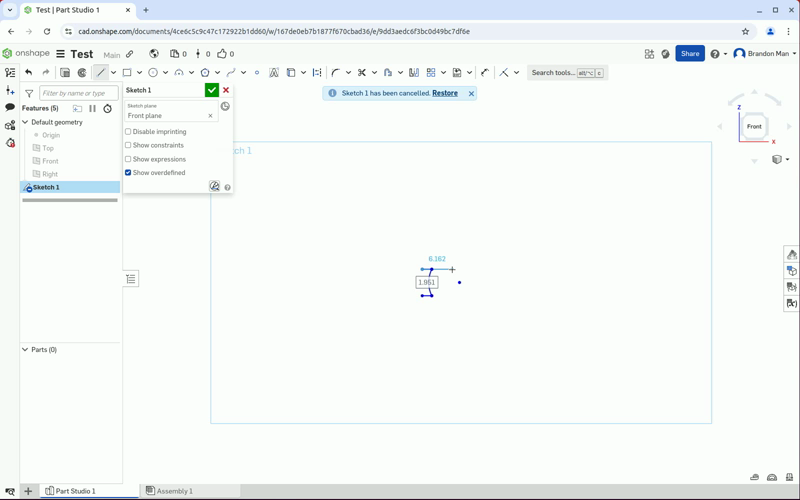
mouse_move(422, 295)
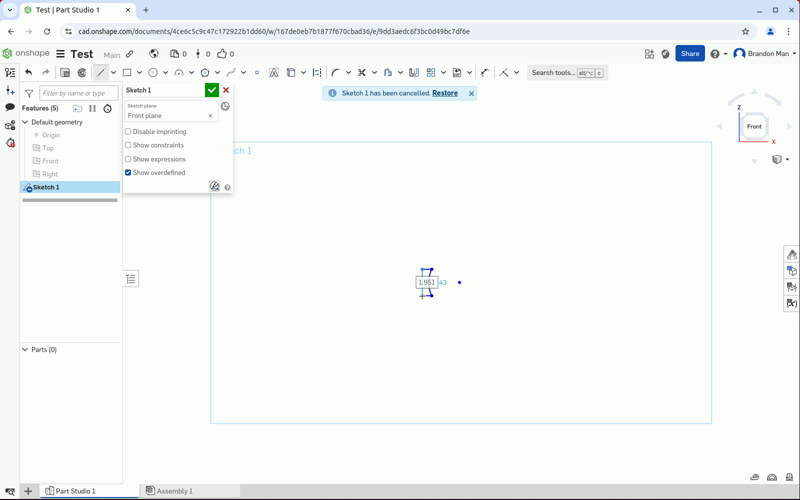
key_up(shift)
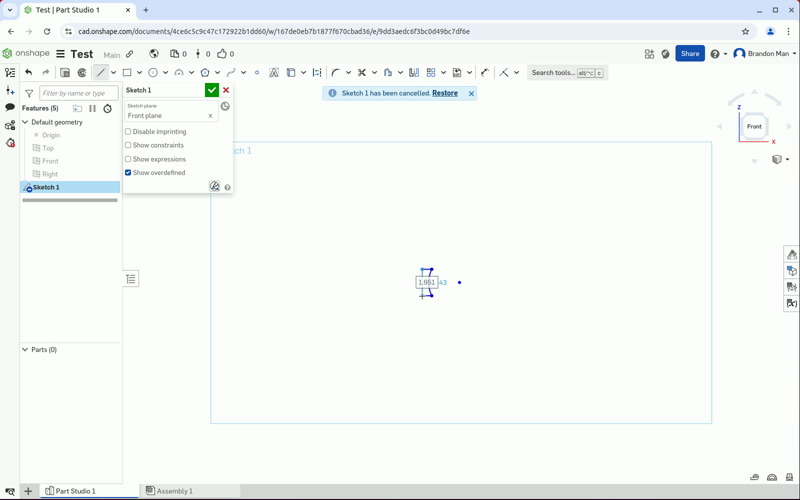
click(422, 295)
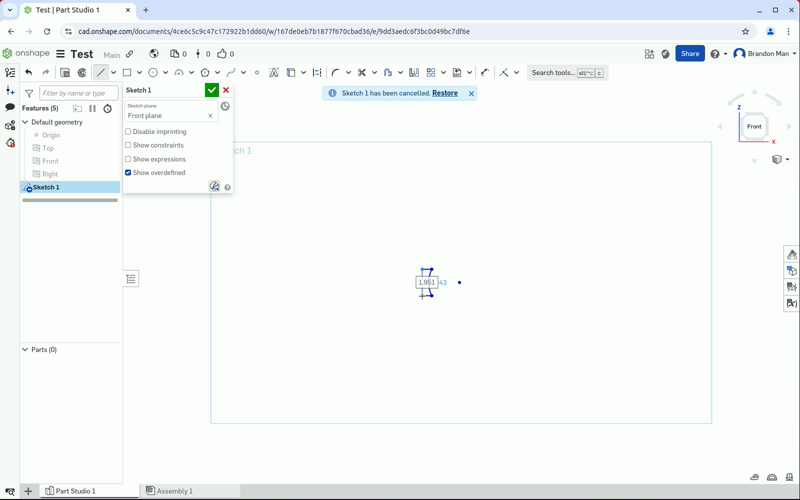
key(esc)
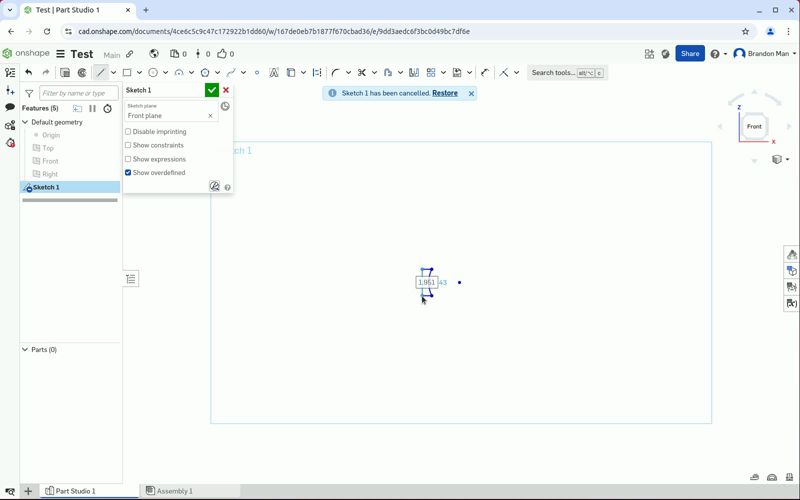
mouse_move(423, 292)
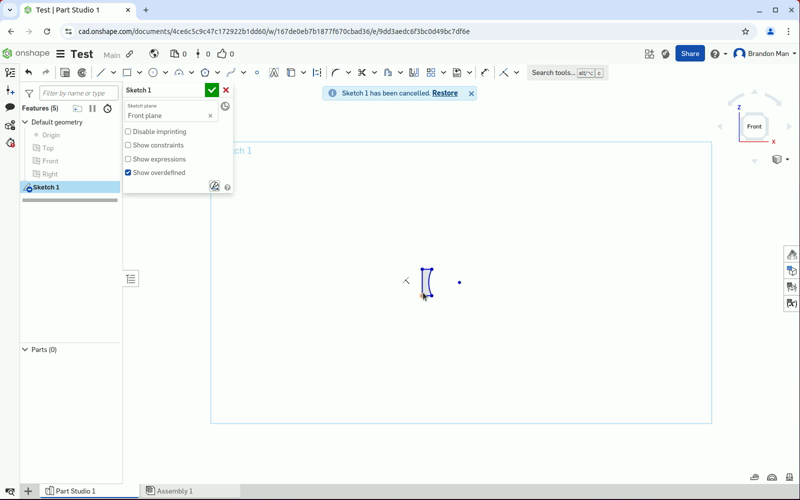
scroll(6)
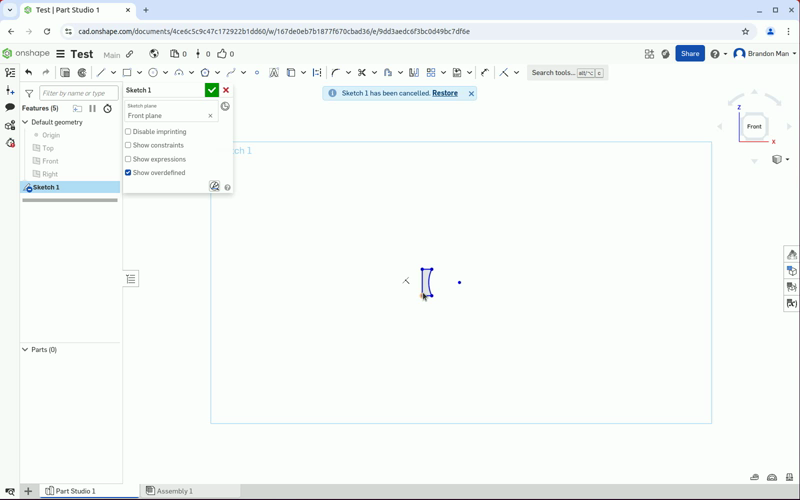
scroll(6)
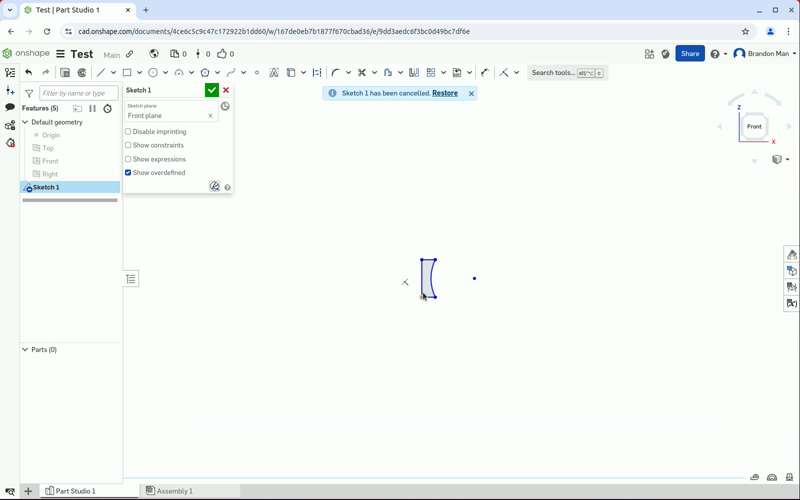
scroll(6)
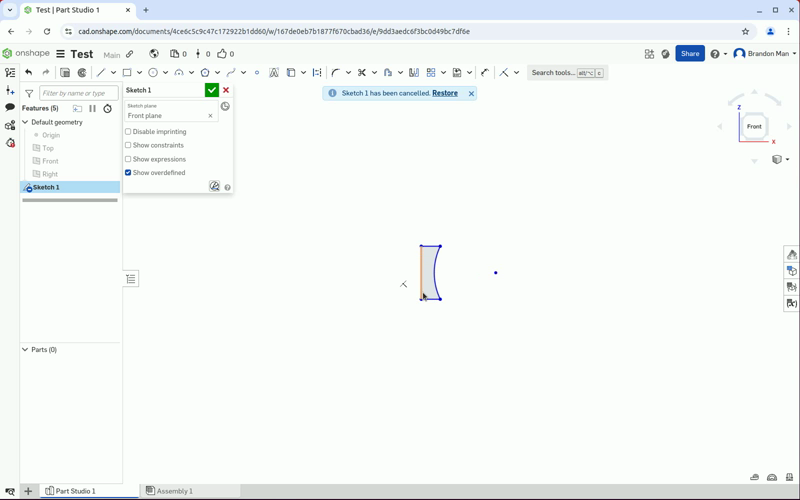
scroll(6)
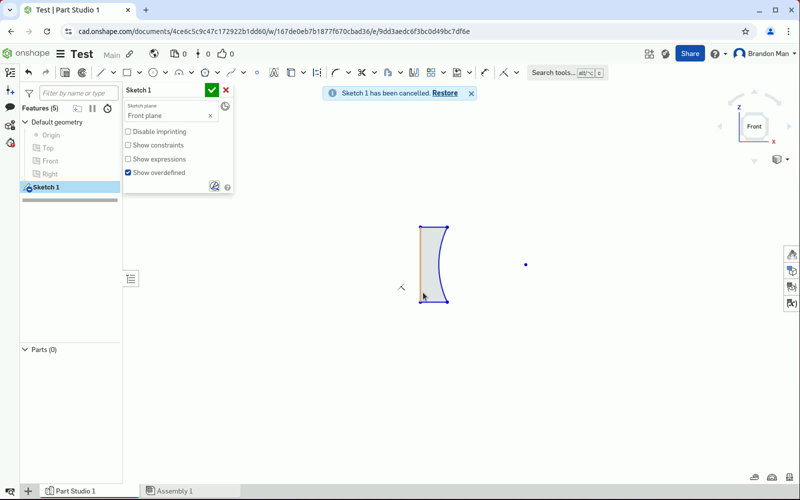
scroll(6)
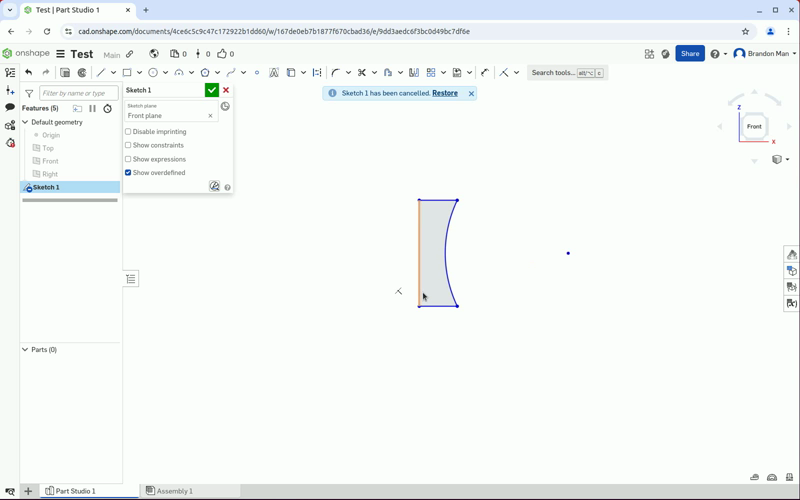
scroll(6)
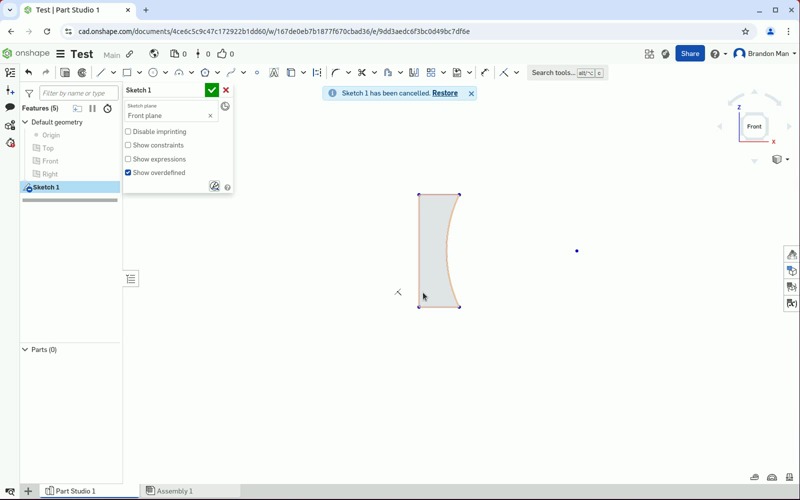
scroll(6)
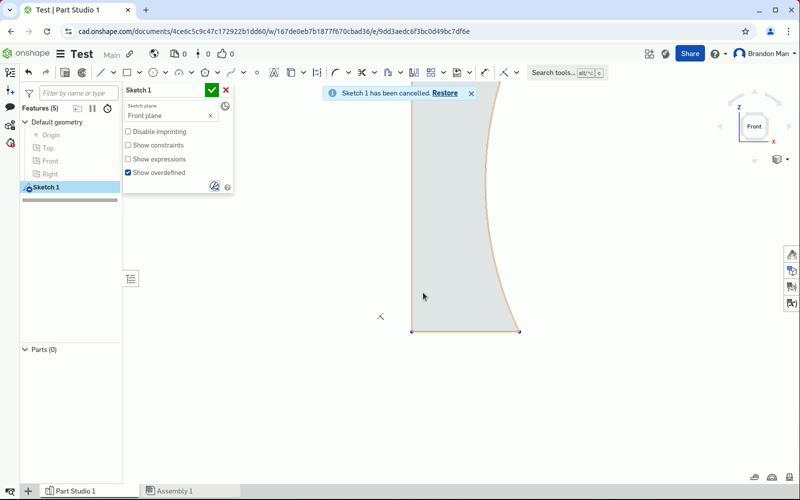
click(423, 292)
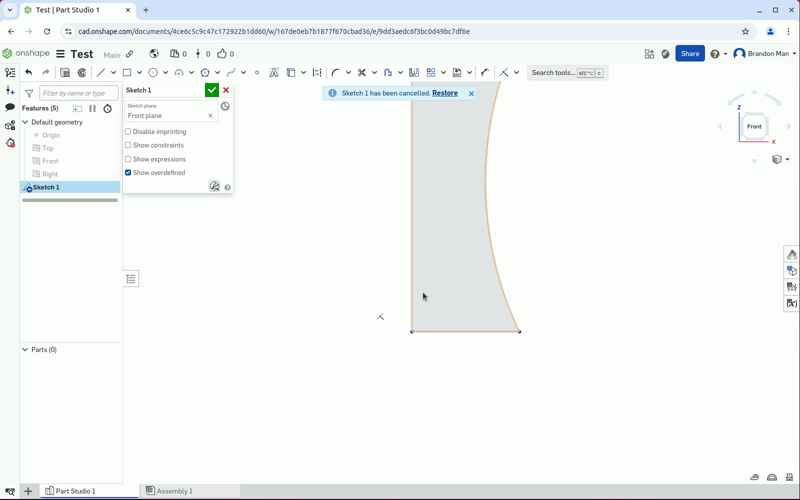
scroll(-6)
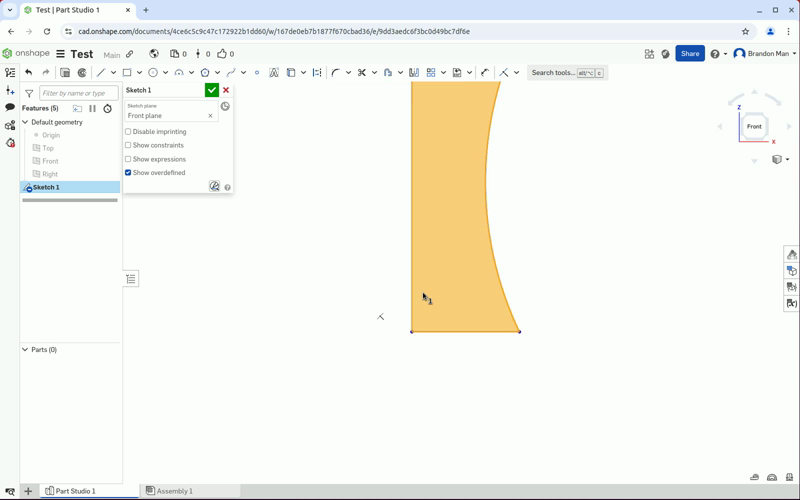
scroll(-6)
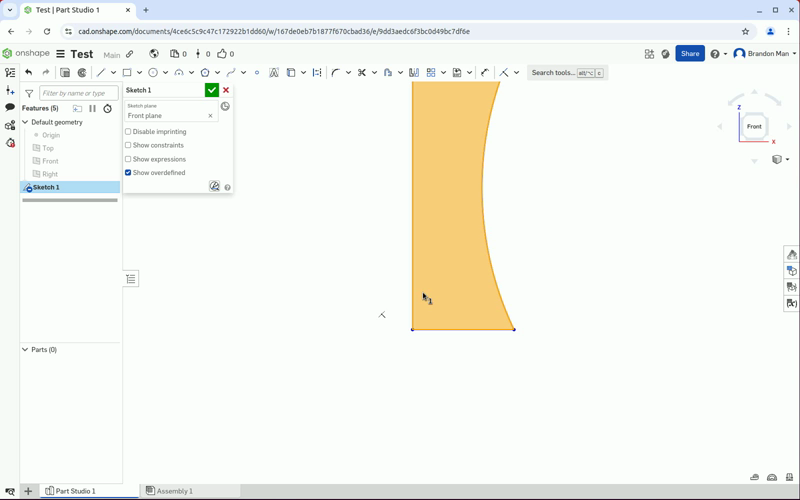
scroll(-6)
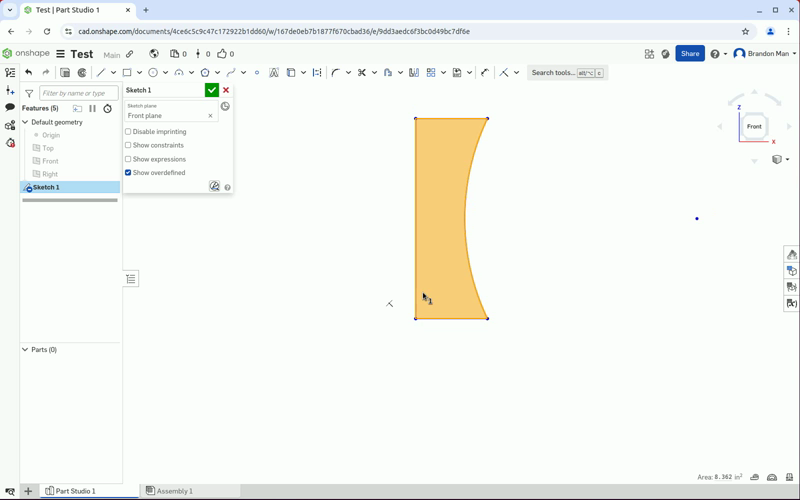
scroll(-6)
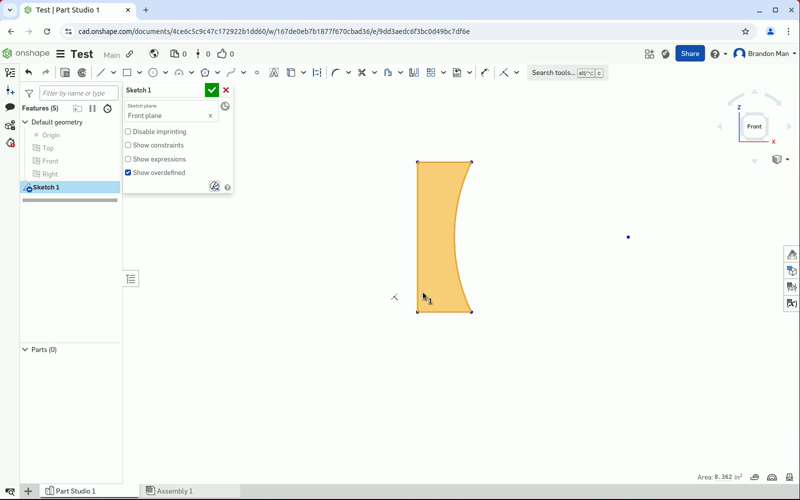
scroll(-6)
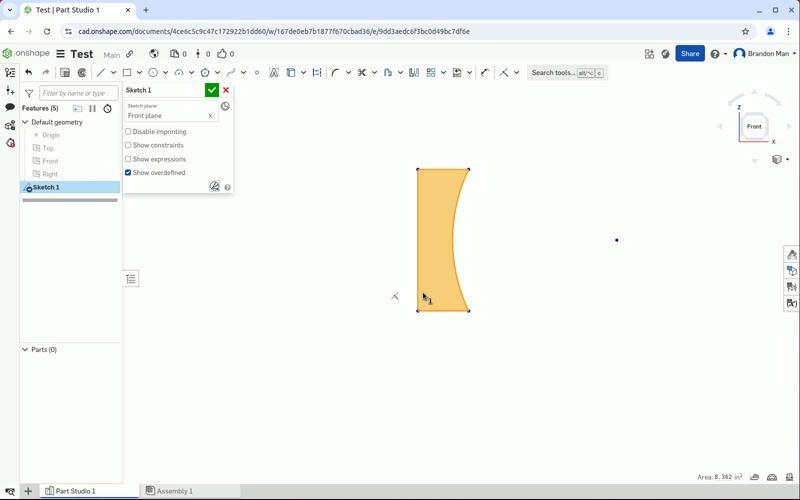
scroll(-6)
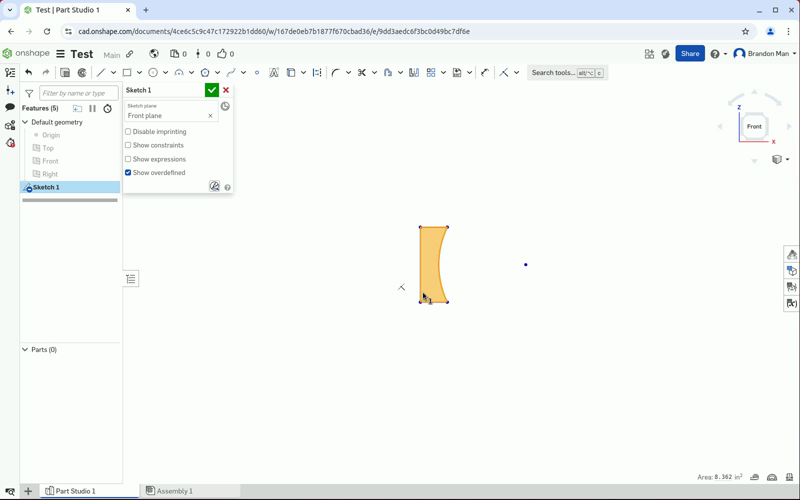
scroll(-6)
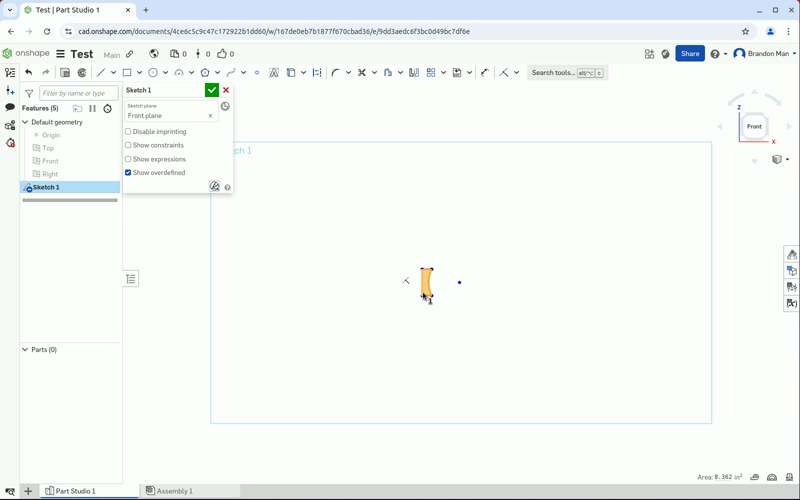
mouse_move(73, 352)
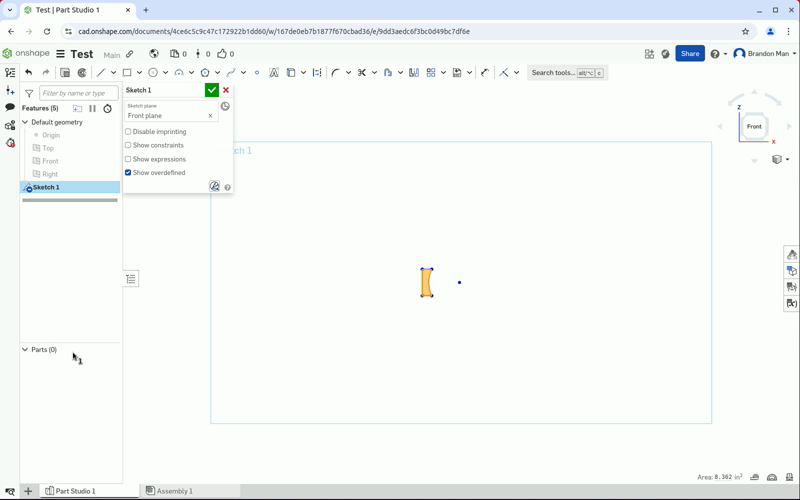
key(shift+y)
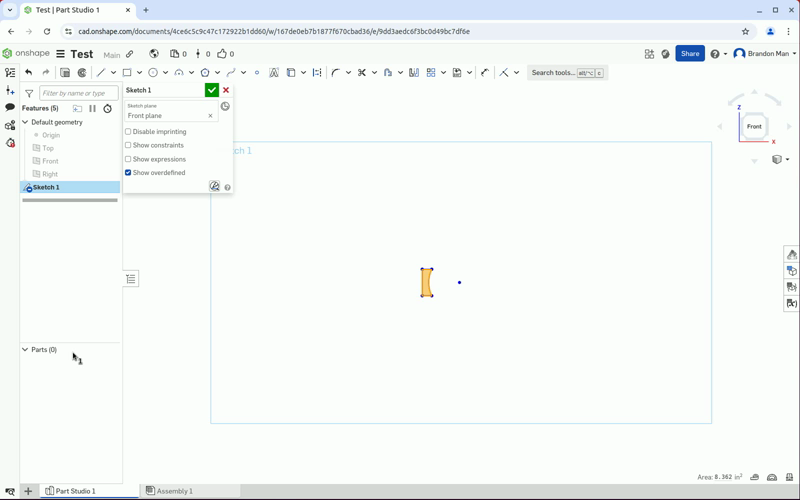
key(shift+e)
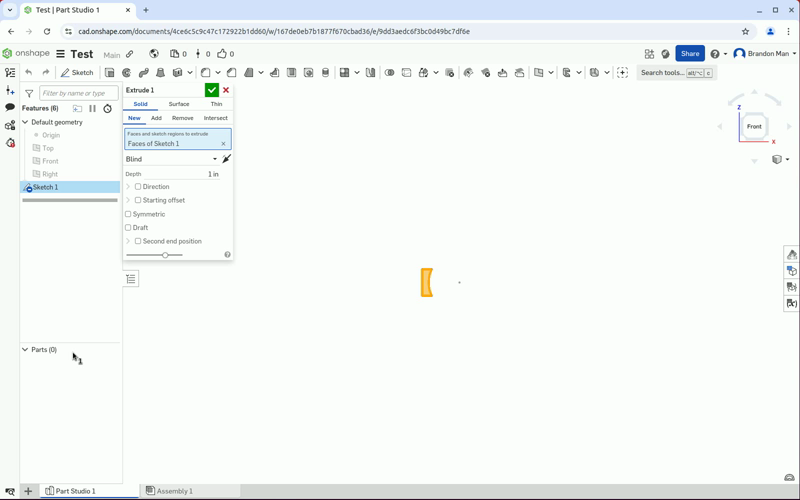
mouse_move(143, 106)
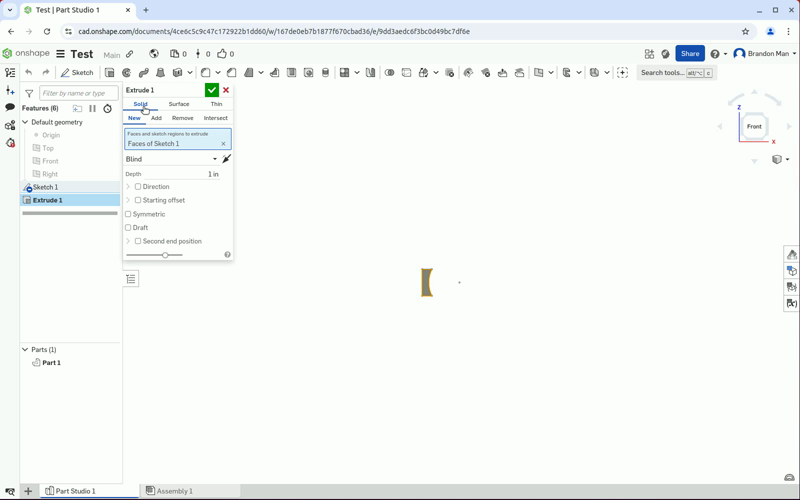
click(143, 106)
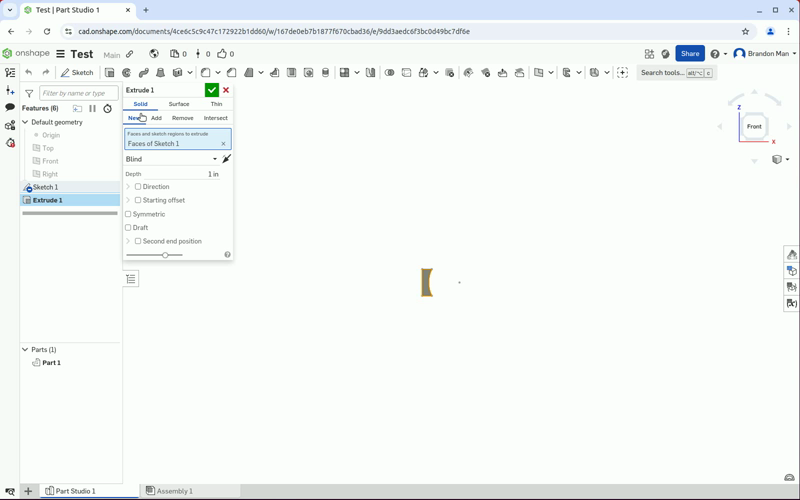
mouse_move(137, 120)
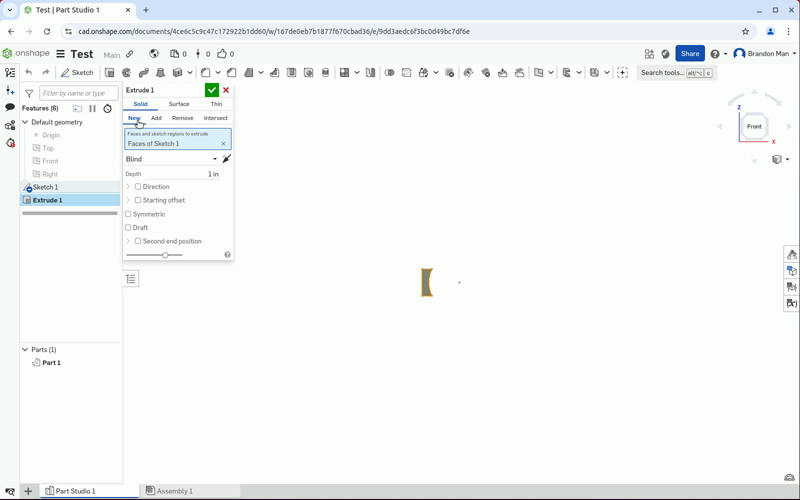
click(137, 120)
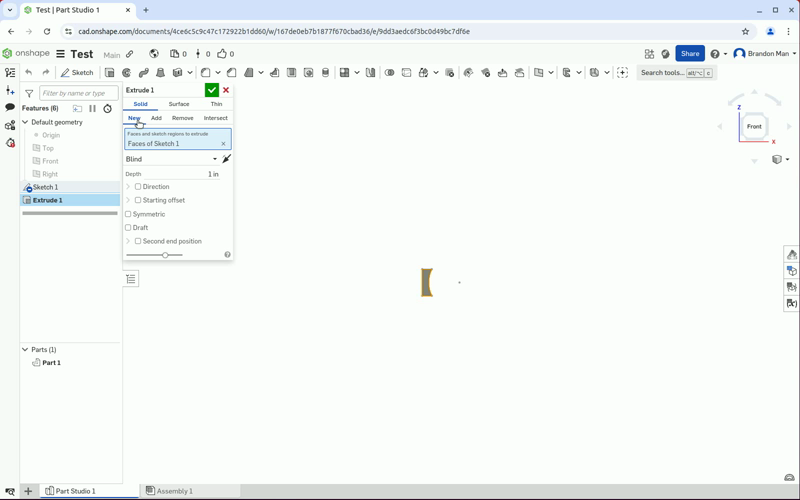
key(tab, 4)
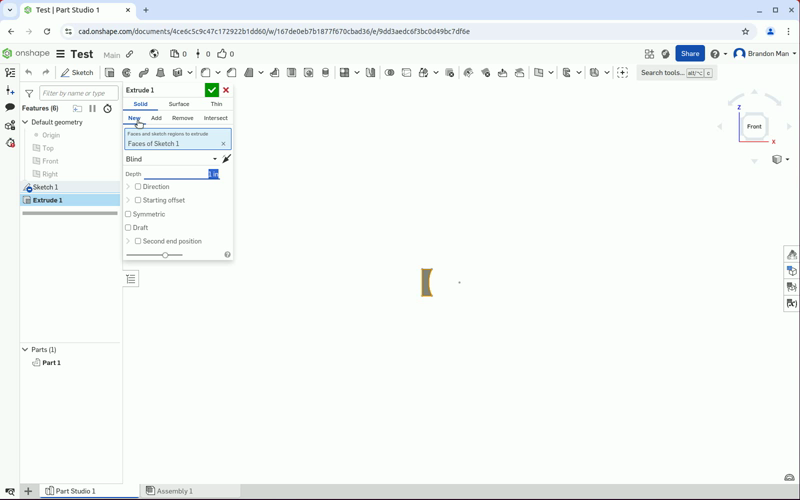
text(23.108)
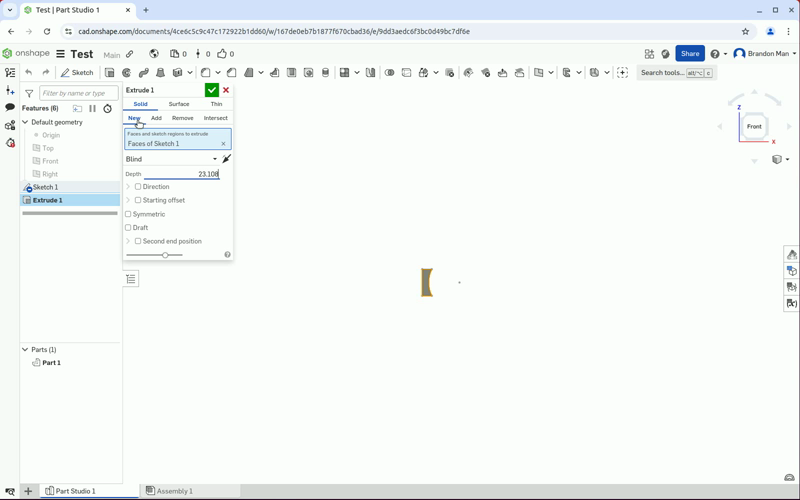
key(enter)
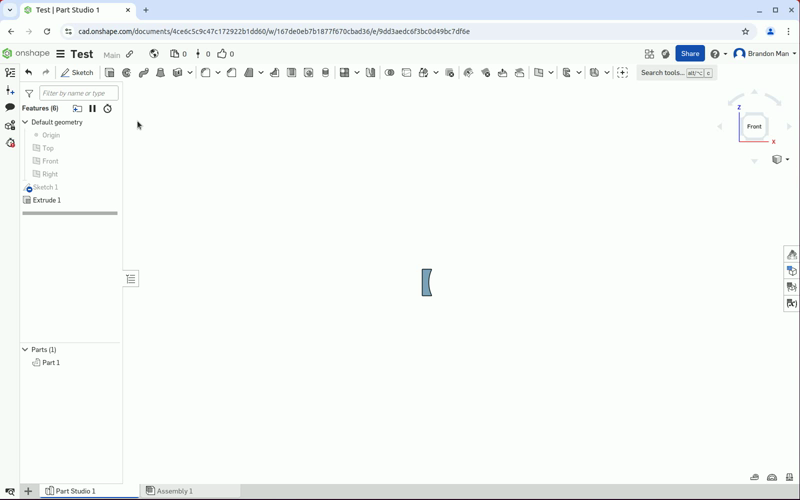
key(shift+h)
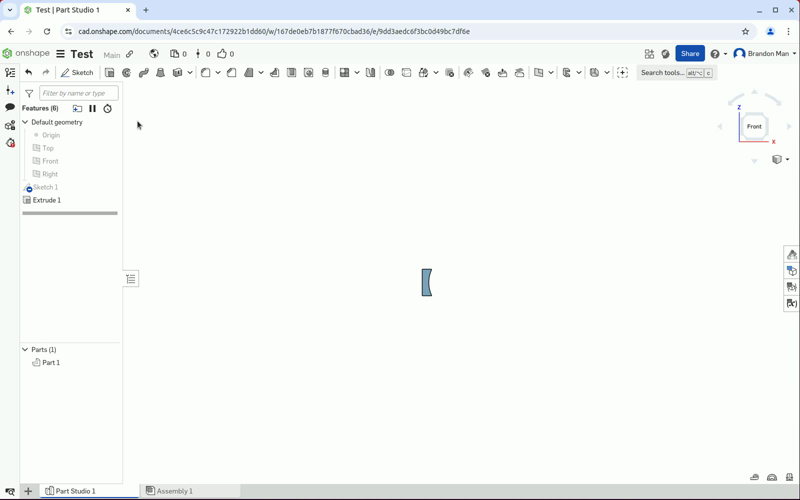
key(shift+h)
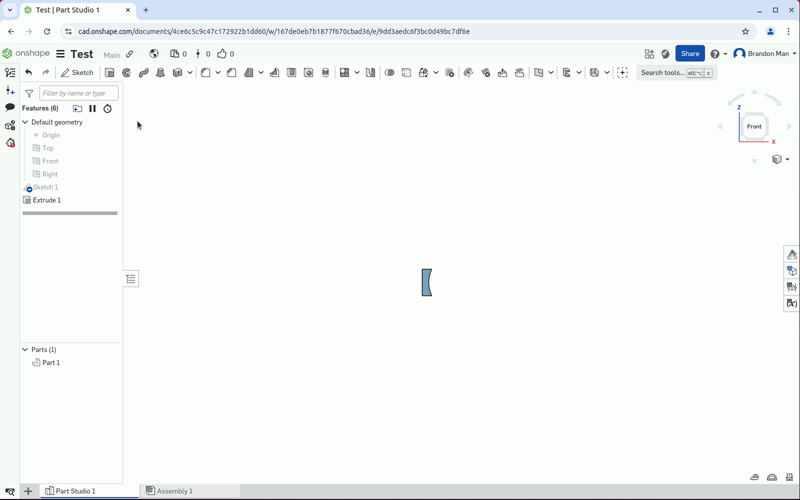
mouse_move(73, 189)
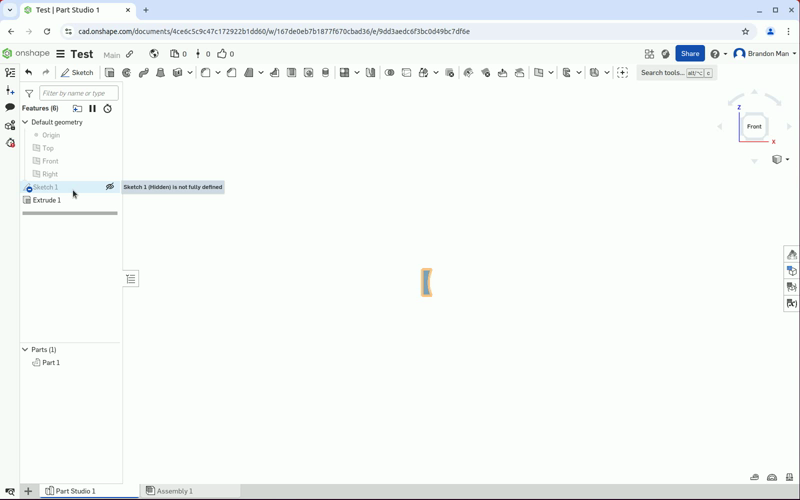
click(73, 189)
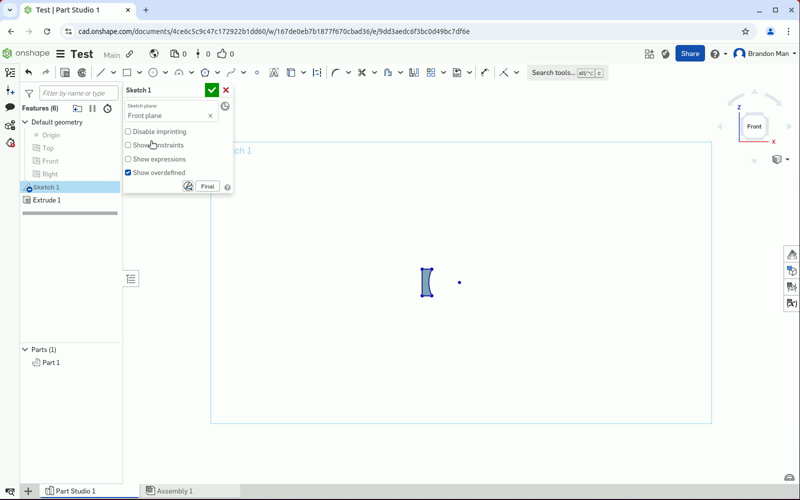
mouse_move(229, 92)
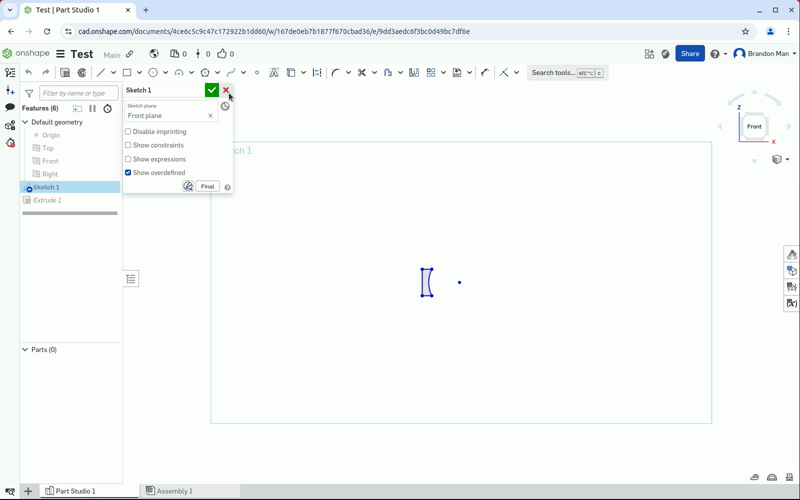
click(229, 92)
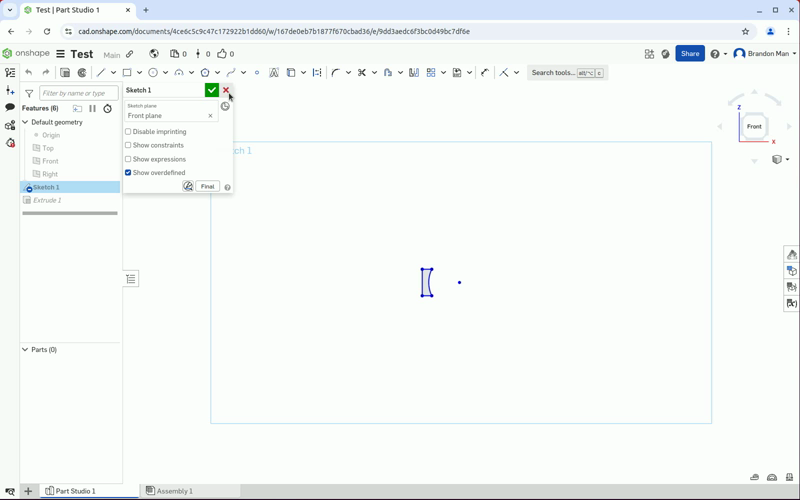
key(shift+s)
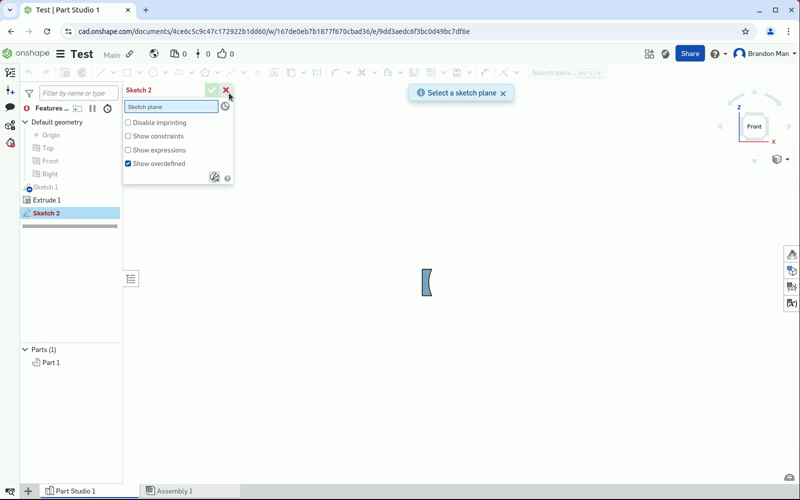
mouse_move(73, 163)
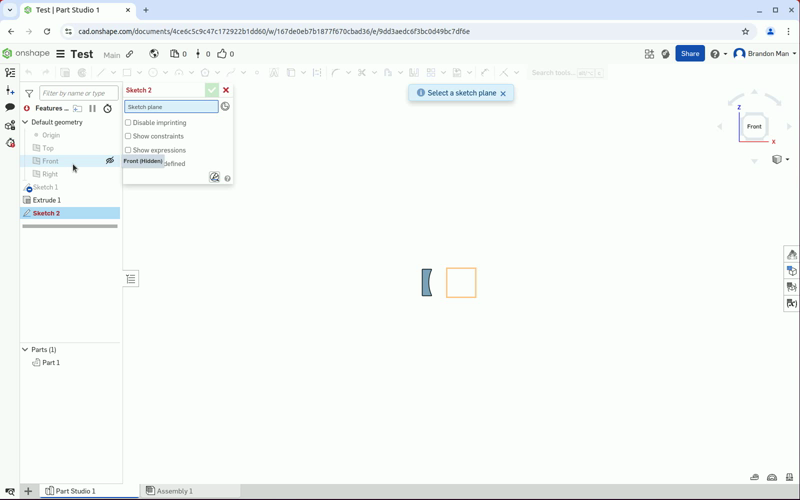
click(73, 163)
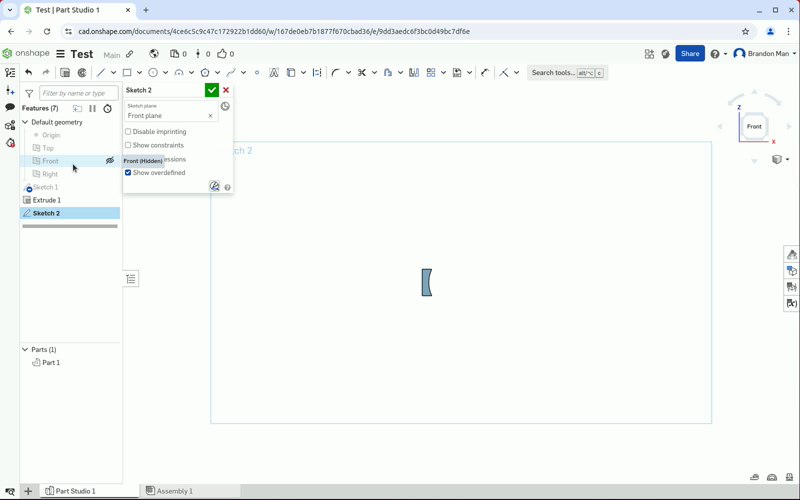
mouse_move(73, 352)
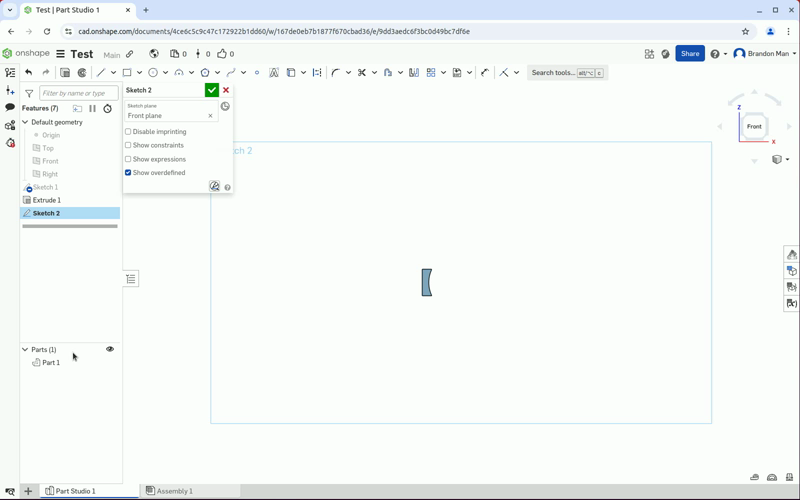
key(y)
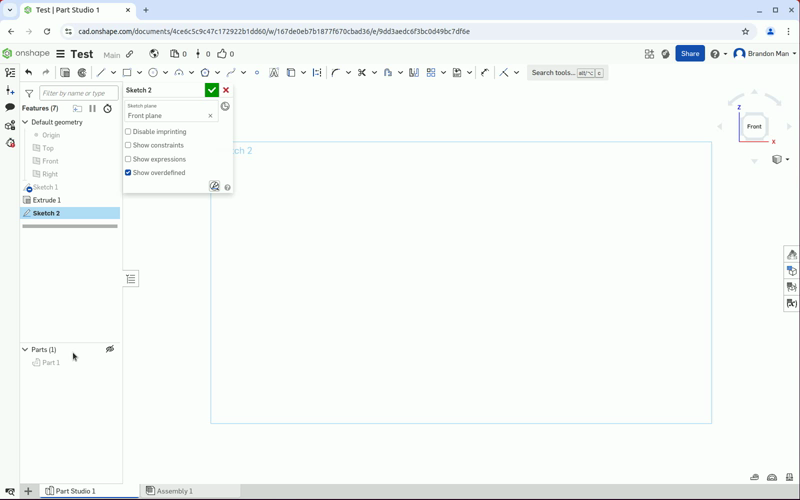
key(c)
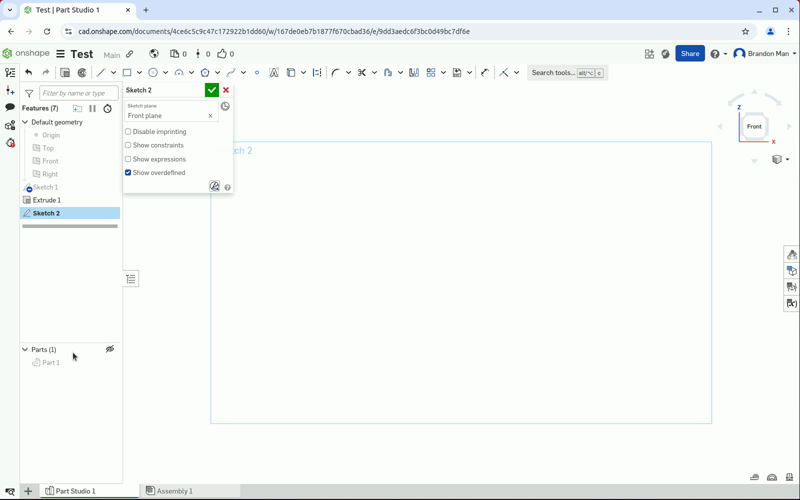
key_down(shift)
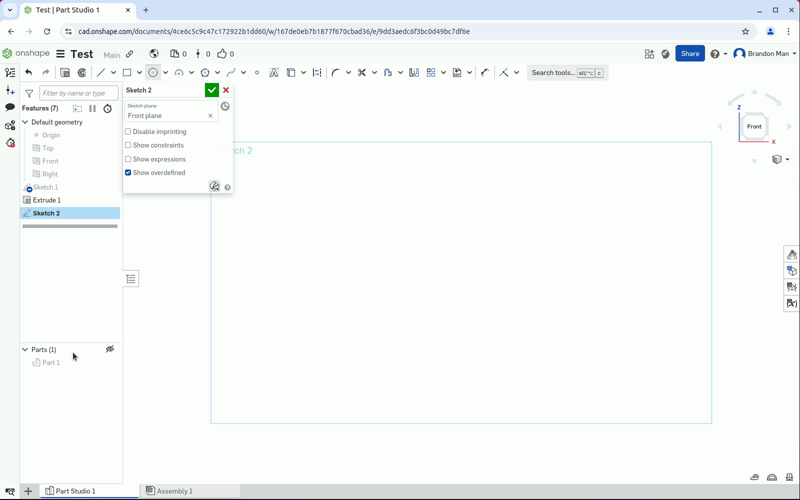
mouse_move(461, 282)
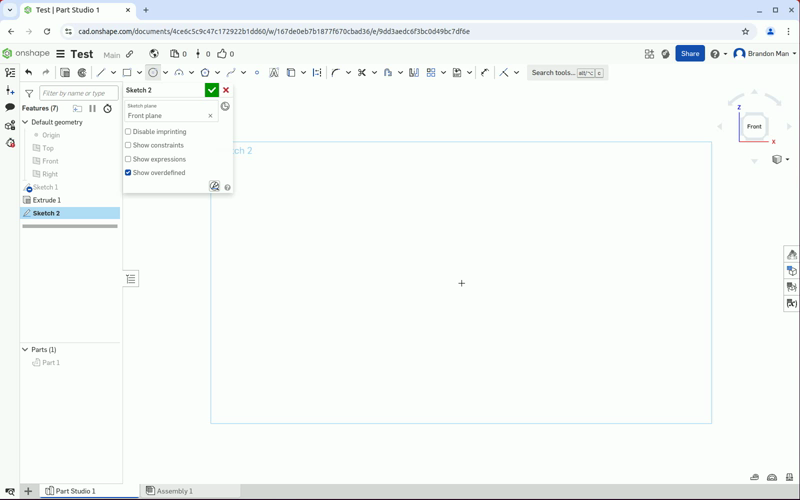
click(461, 282)
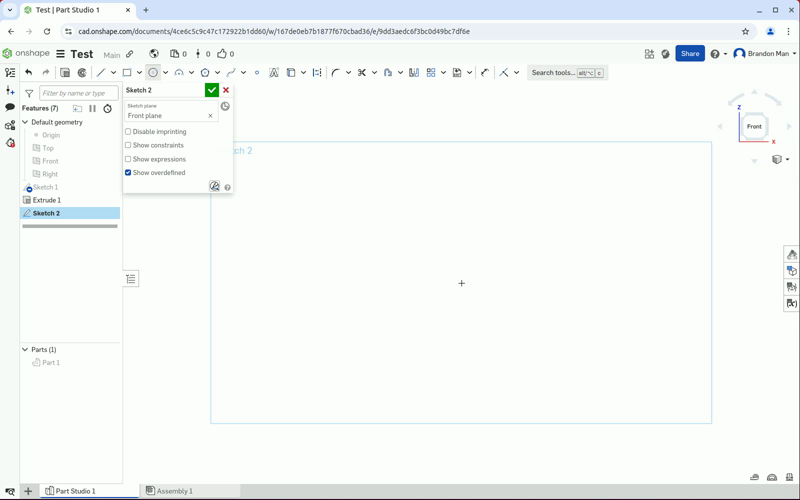
key_up(shift)
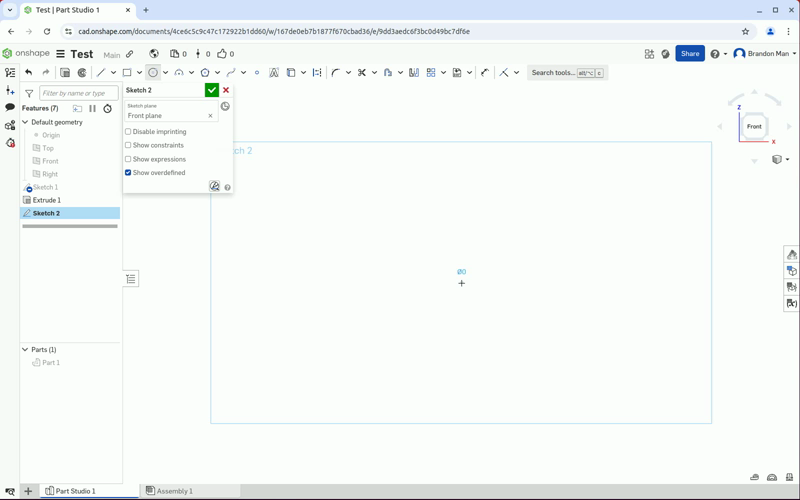
mouse_move(527, 282)
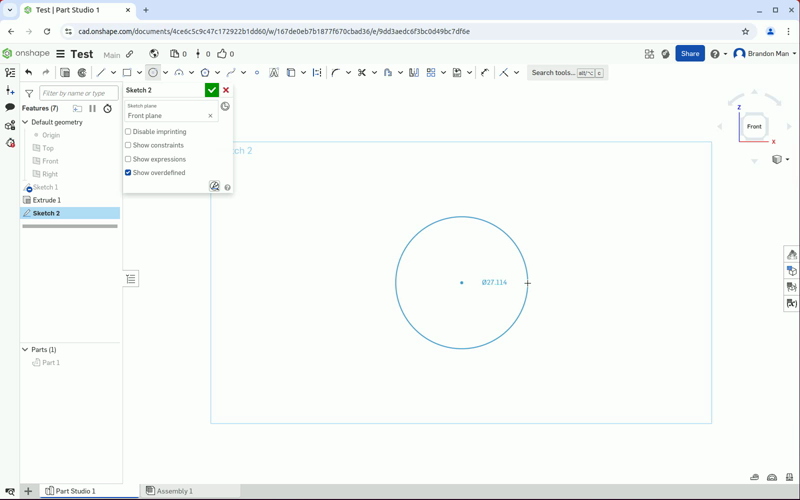
click(527, 282)
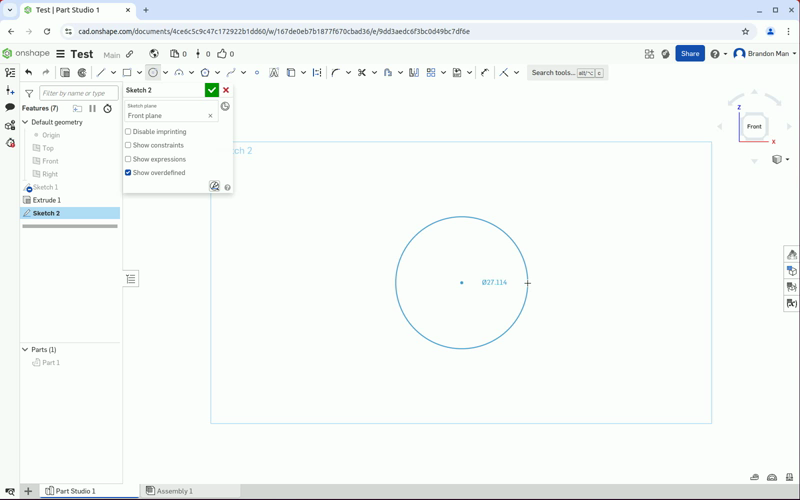
key(esc)
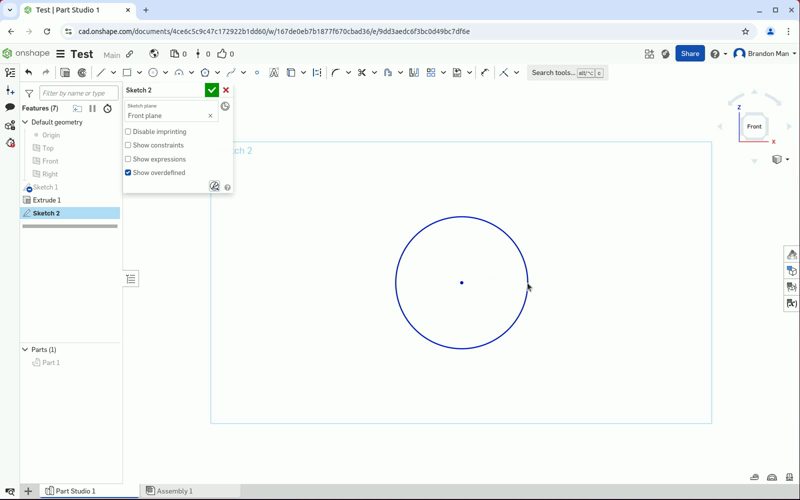
key(l)
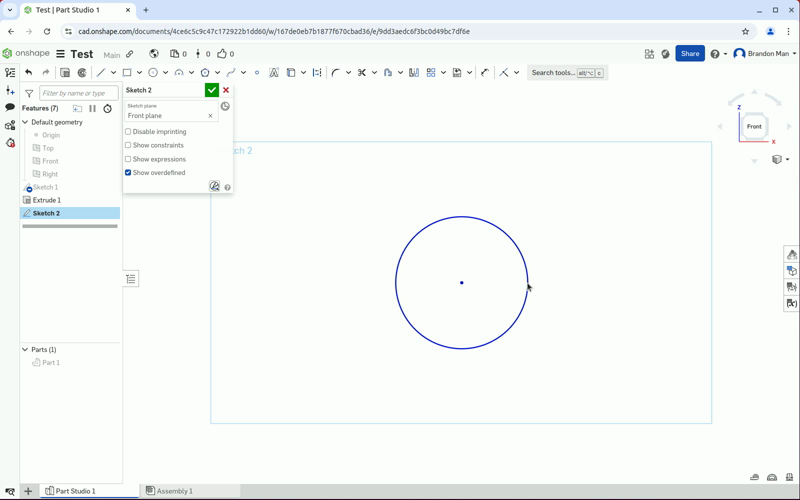
key_down(shift)
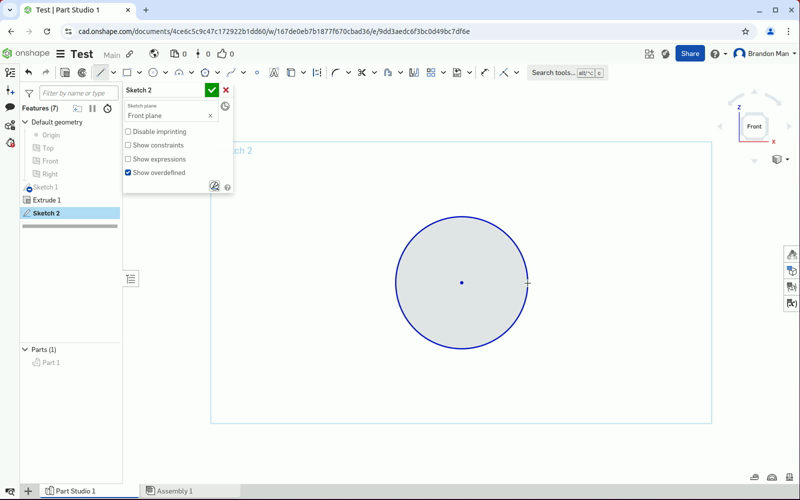
mouse_move(422, 296)
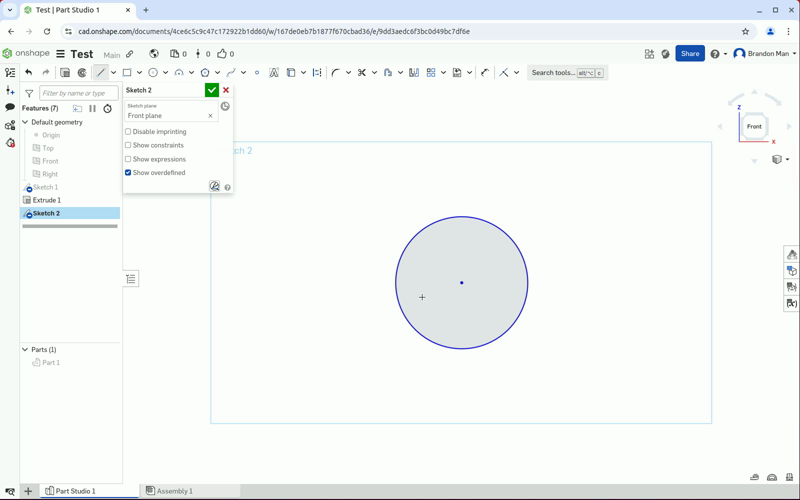
click(422, 296)
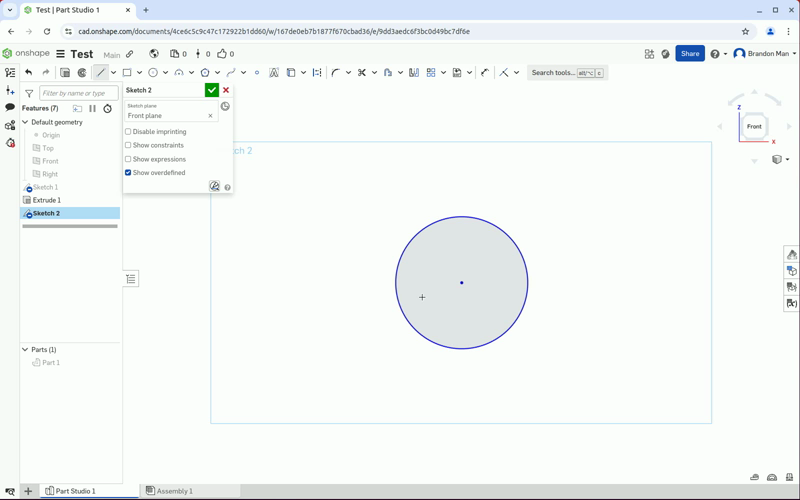
key_up(shift)
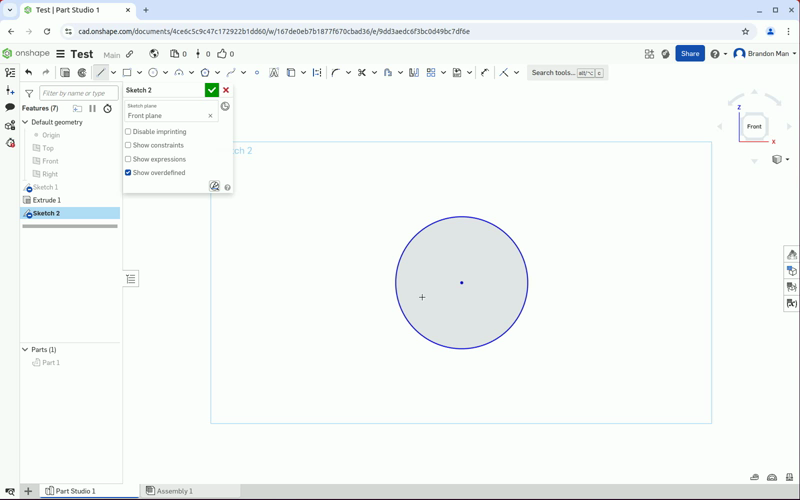
key_down(shift)
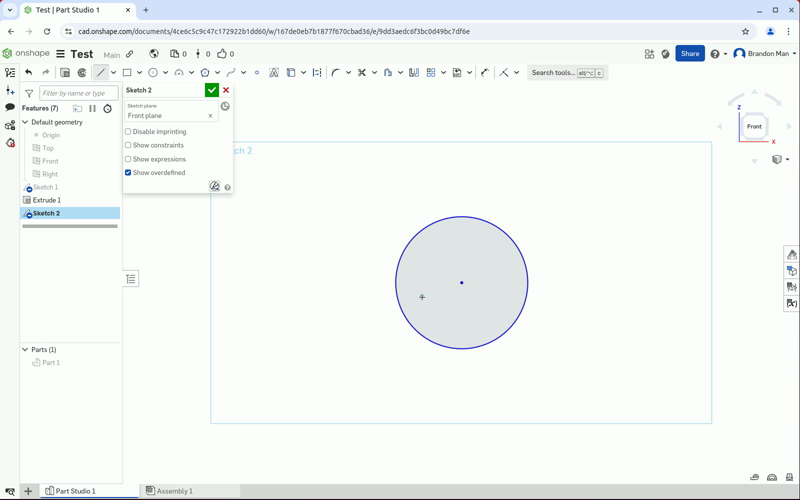
mouse_move(452, 296)
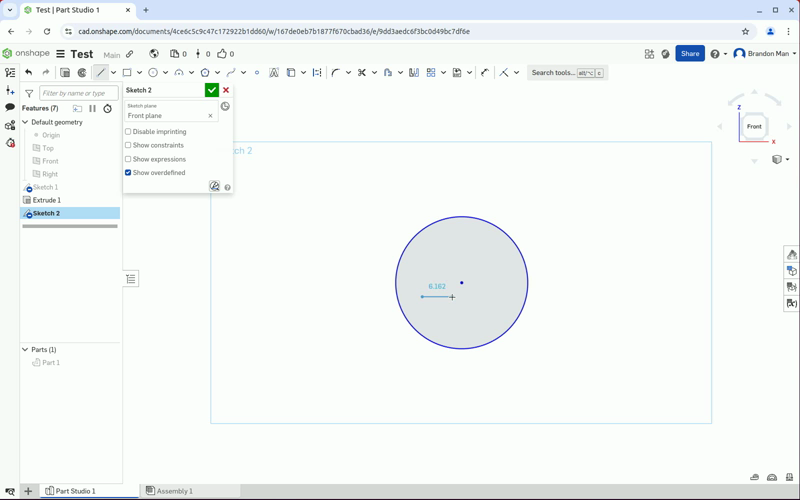
mouse_move(431, 296)
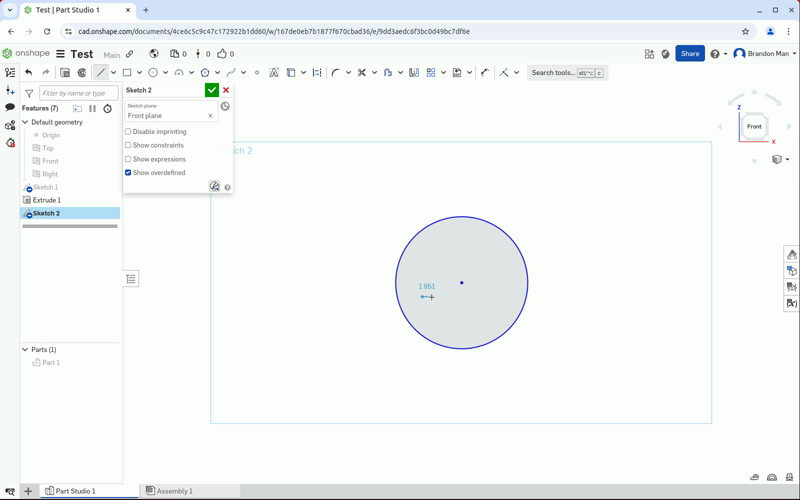
click(431, 296)
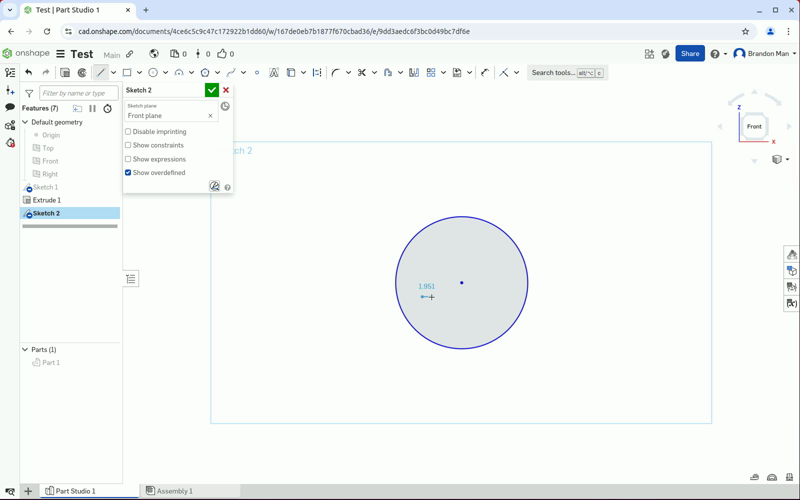
key_up(shift)
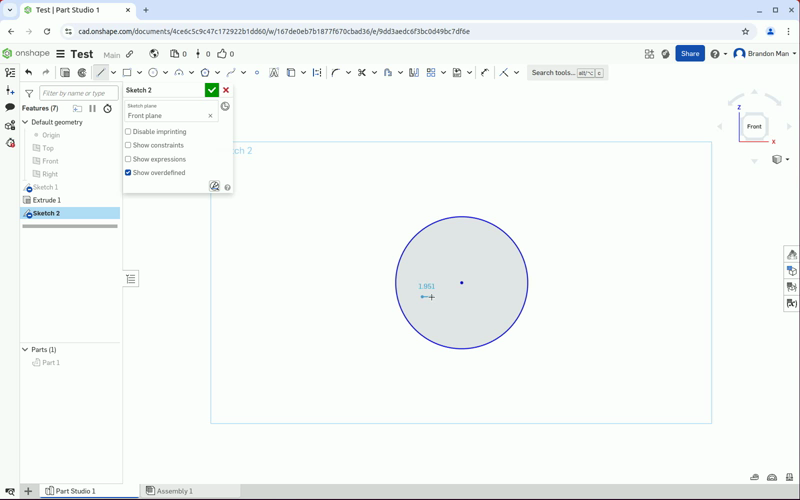
key(esc)
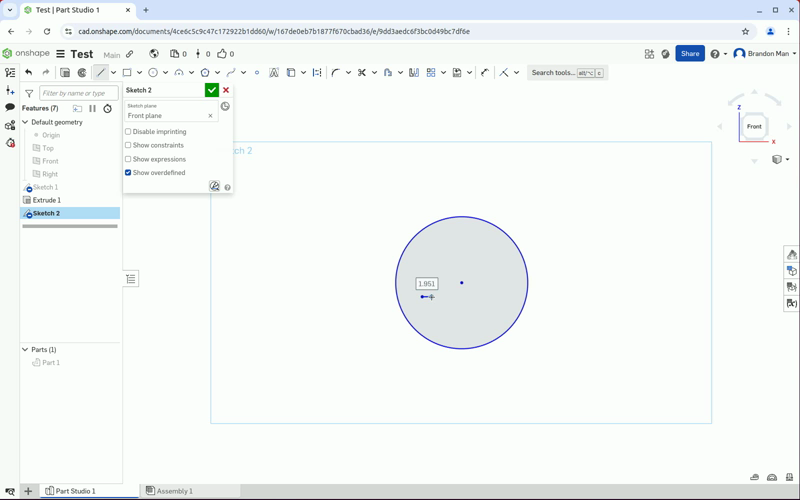
key(a)
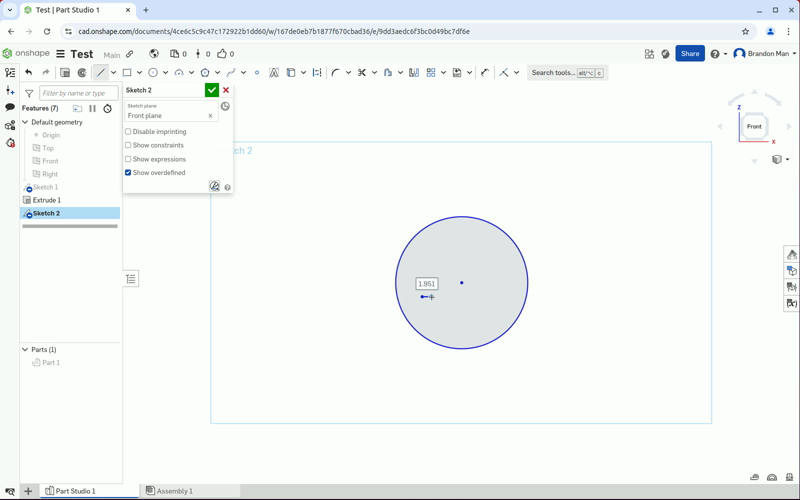
mouse_move(431, 296)
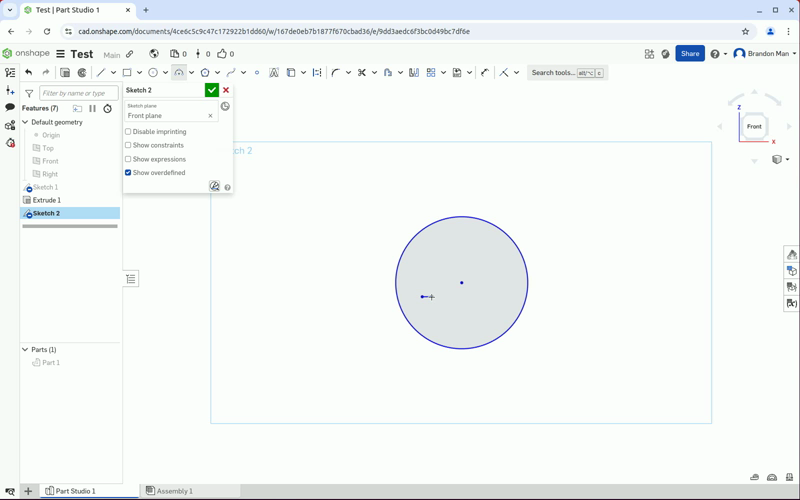
click(431, 296)
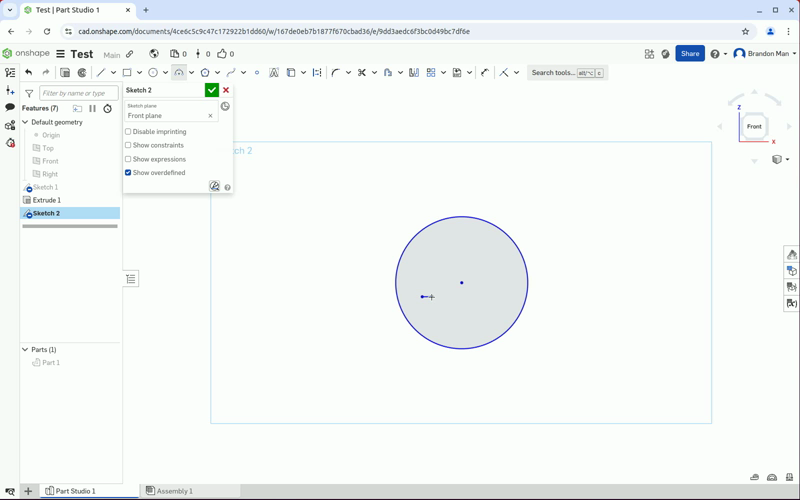
key_down(shift)
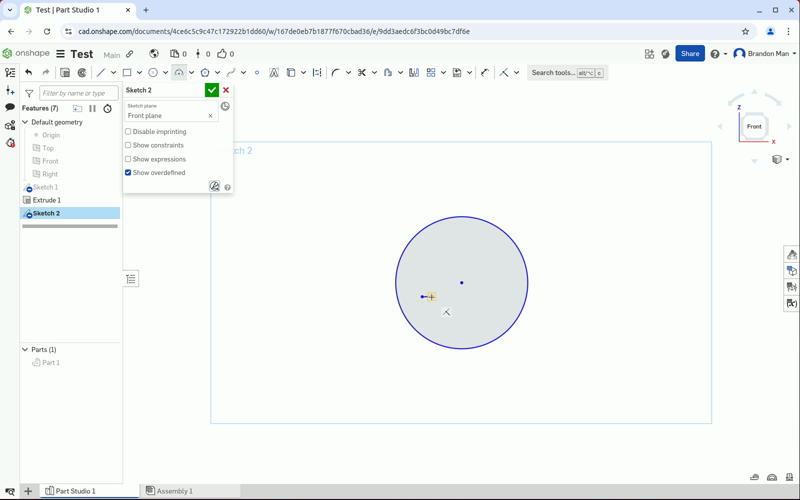
mouse_move(490, 296)
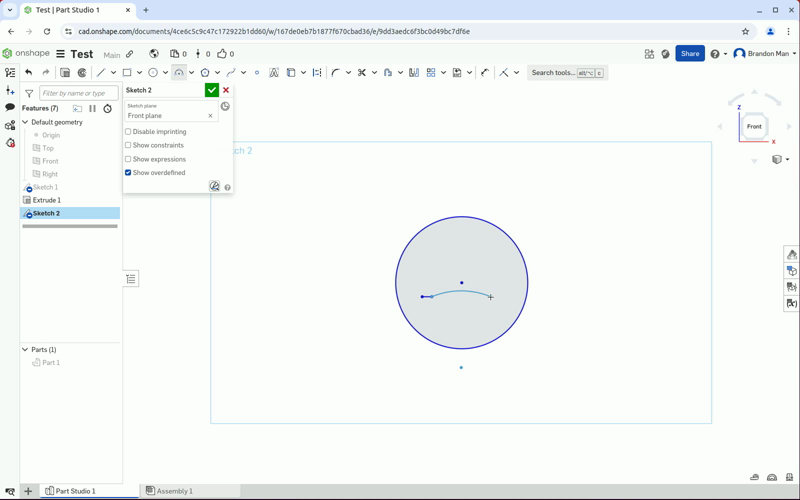
click(490, 296)
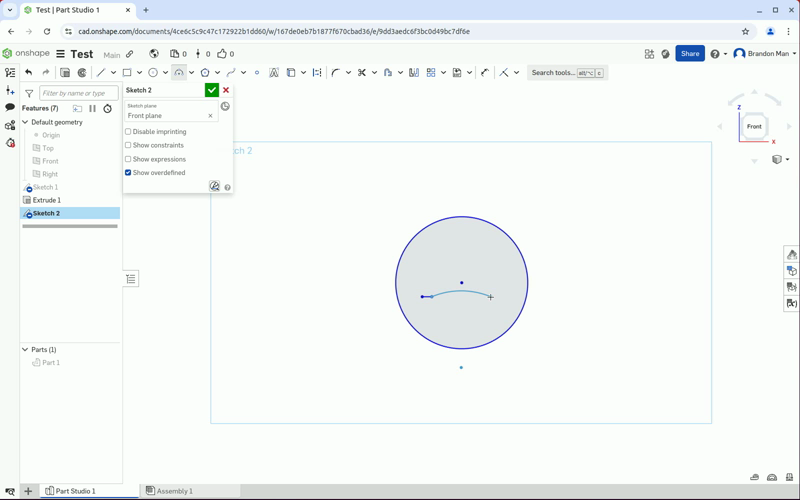
mouse_move(461, 315)
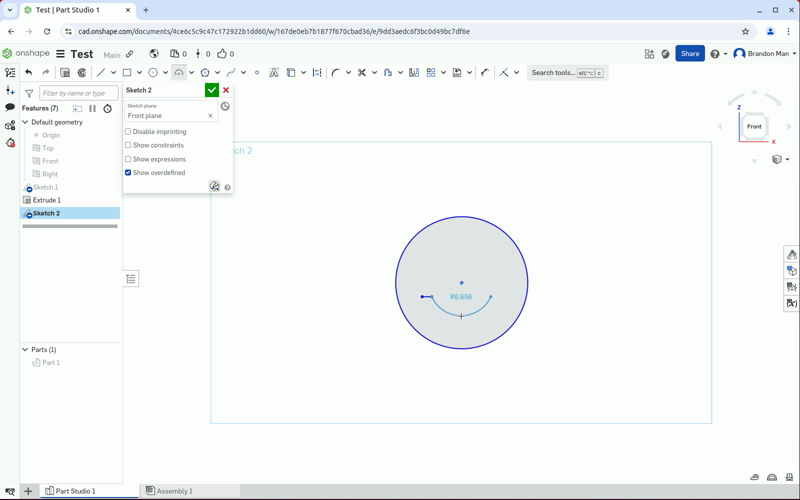
click(461, 315)
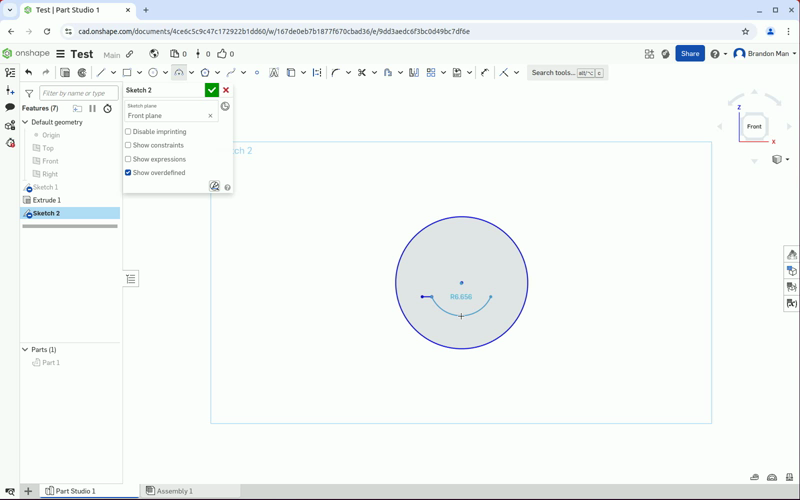
key_up(shift)
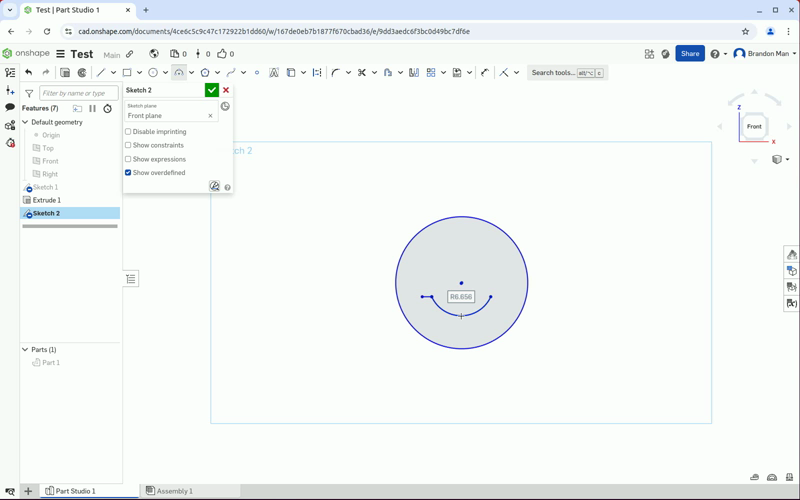
key(esc)
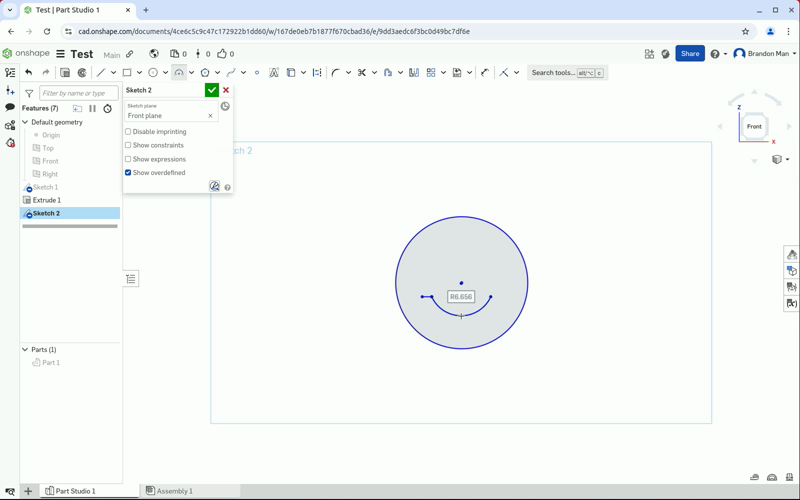
key(l)
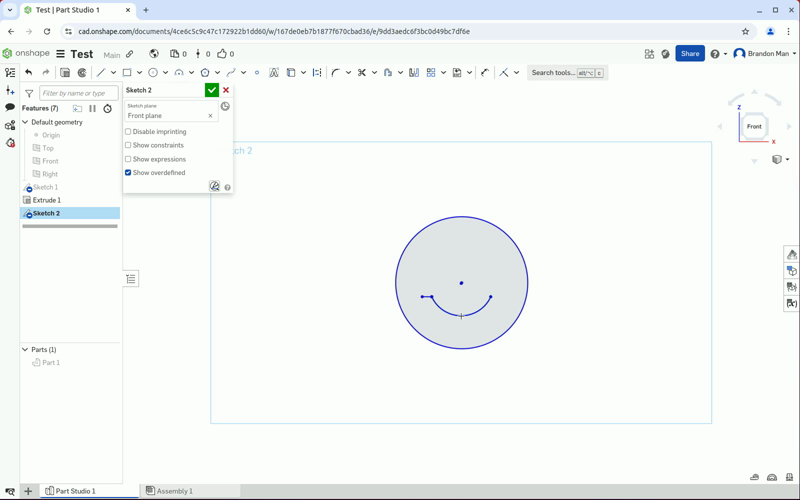
mouse_move(490, 296)
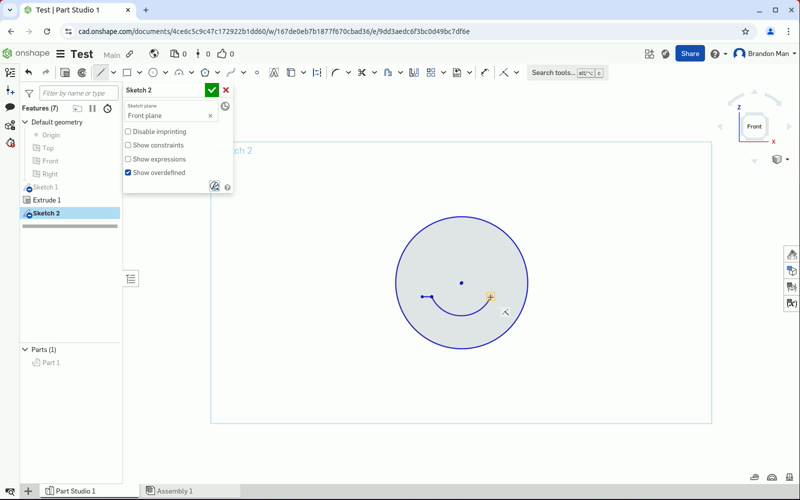
click(490, 296)
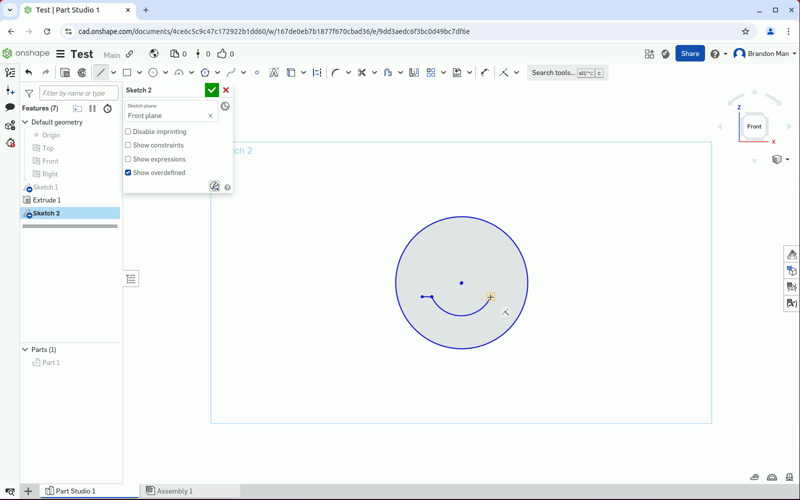
key_down(shift)
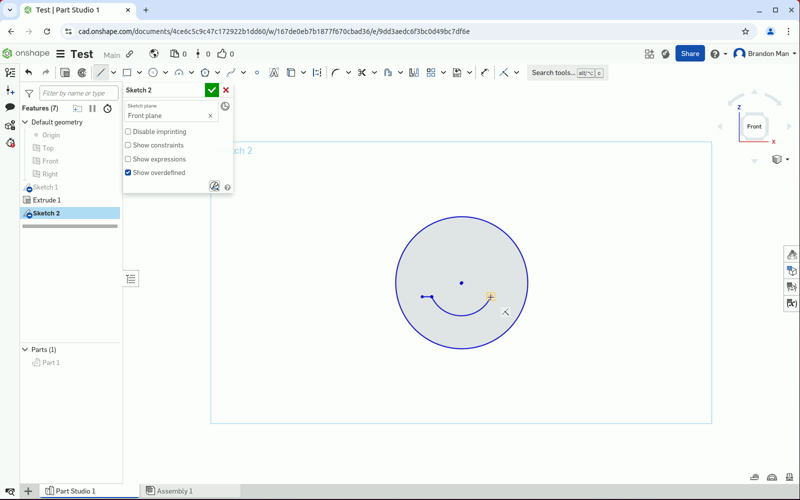
mouse_move(520, 296)
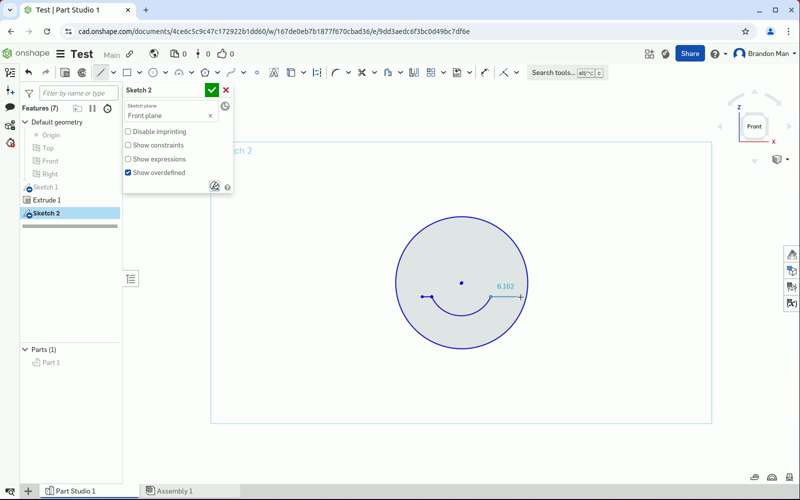
mouse_move(500, 296)
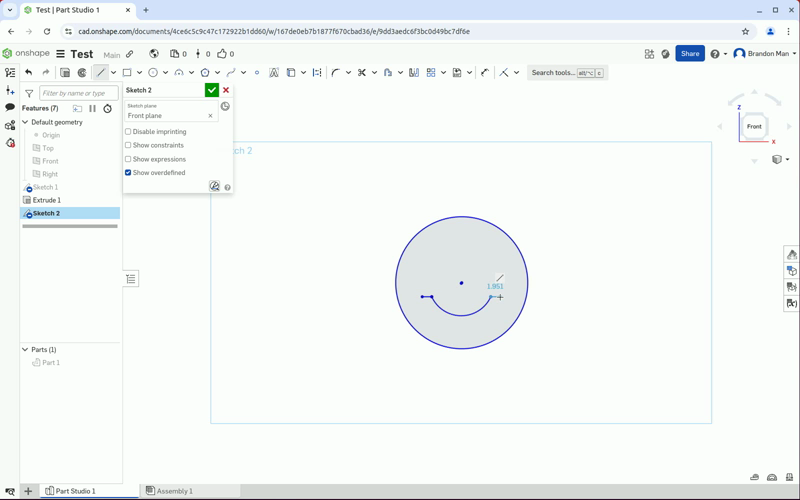
click(500, 296)
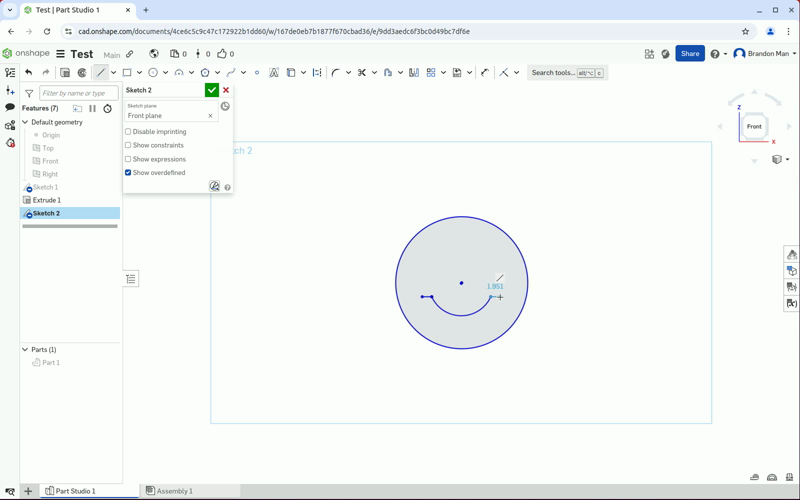
key_up(shift)
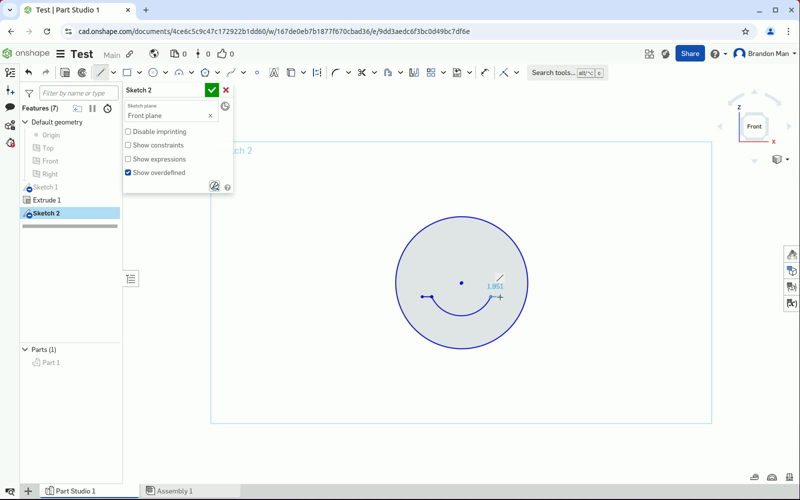
key_down(shift)
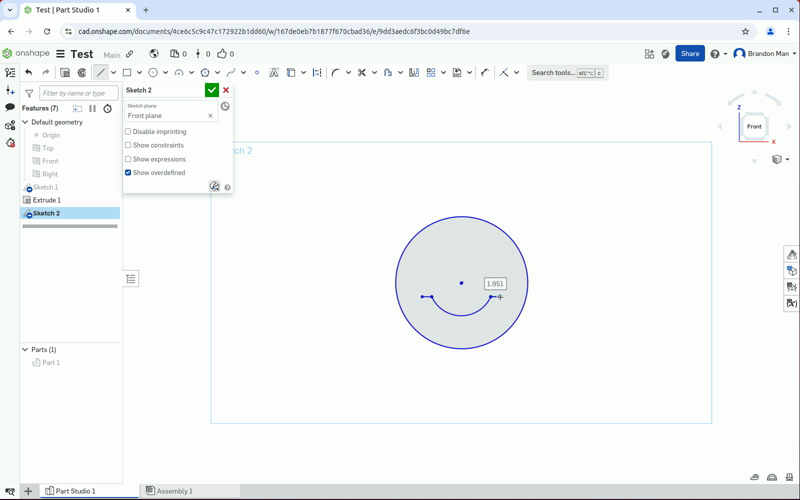
mouse_move(530, 296)
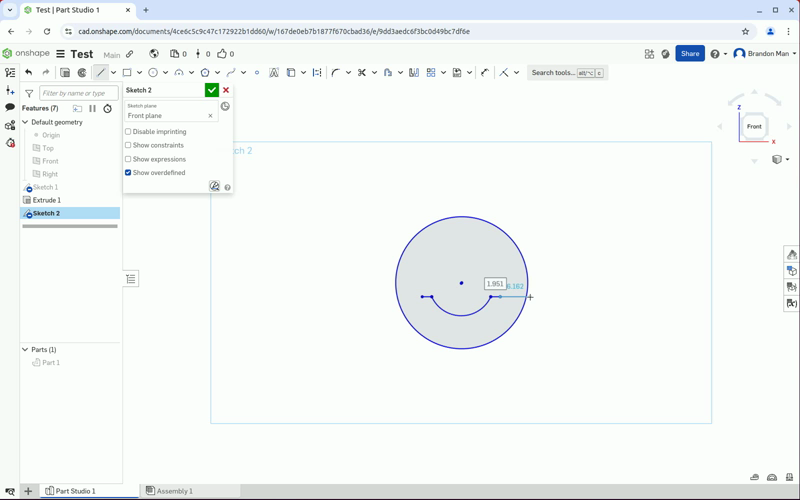
mouse_move(500, 269)
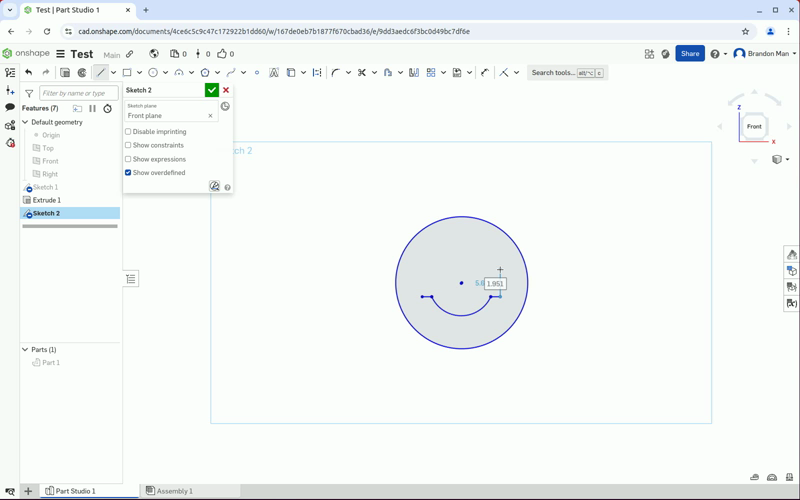
click(500, 269)
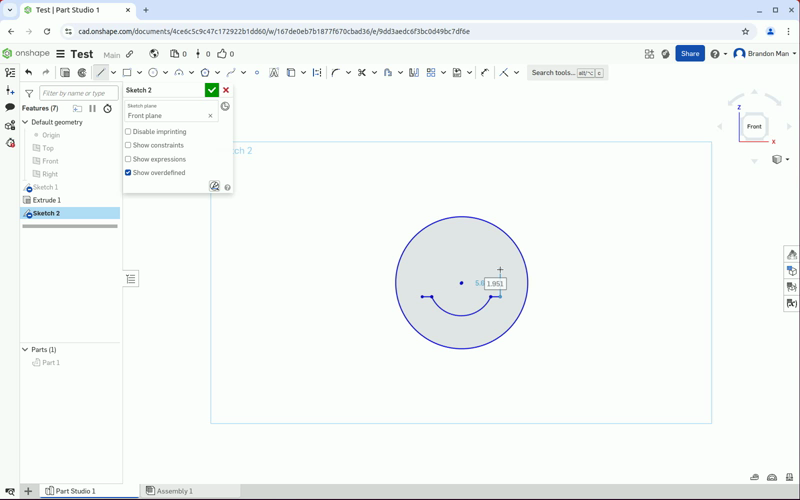
key_up(shift)
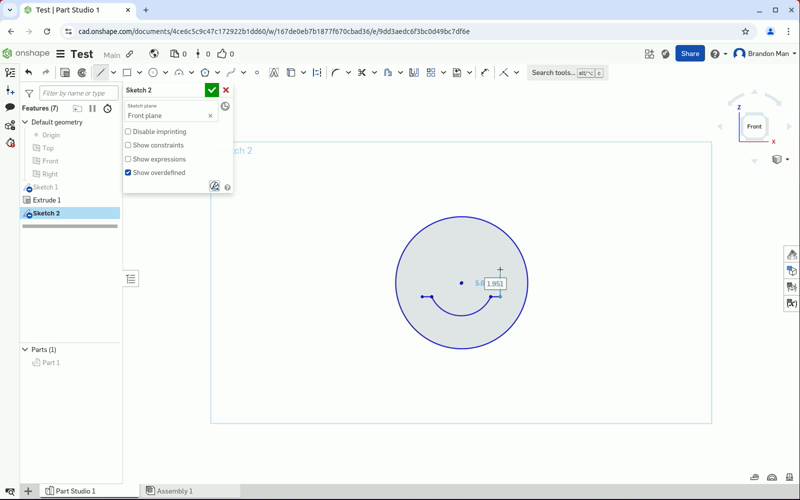
key_down(shift)
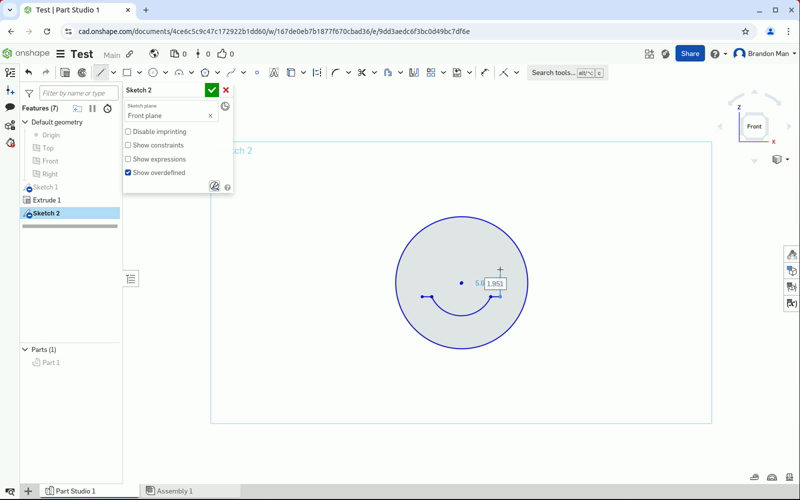
mouse_move(530, 269)
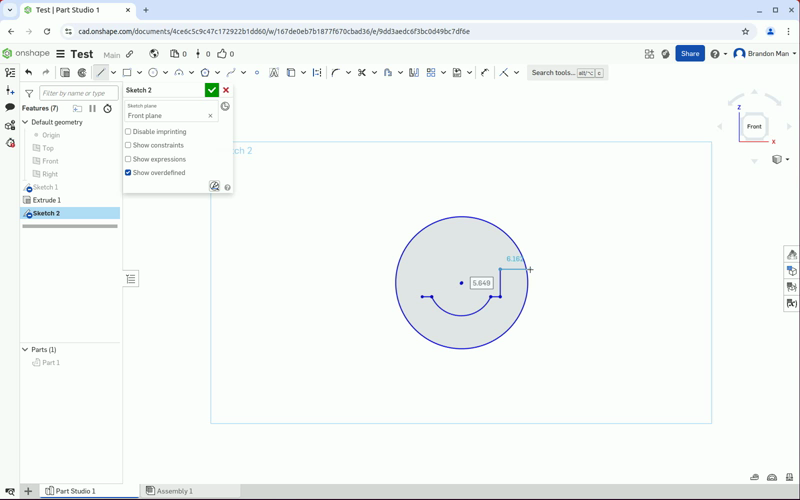
mouse_move(490, 269)
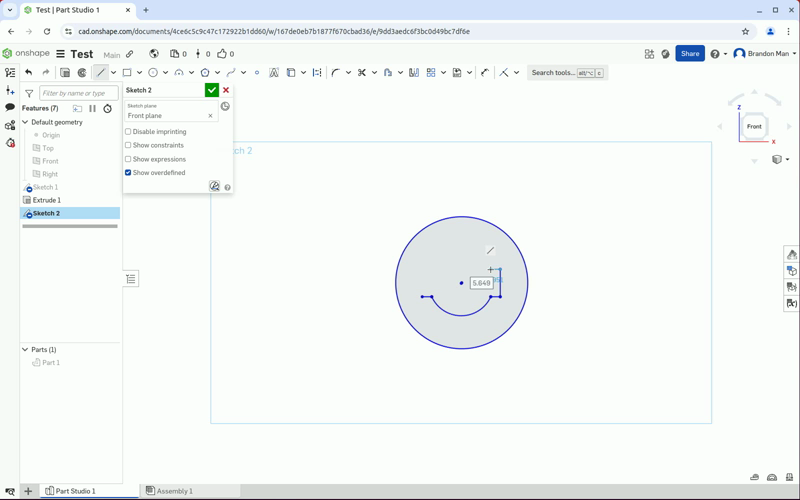
click(490, 269)
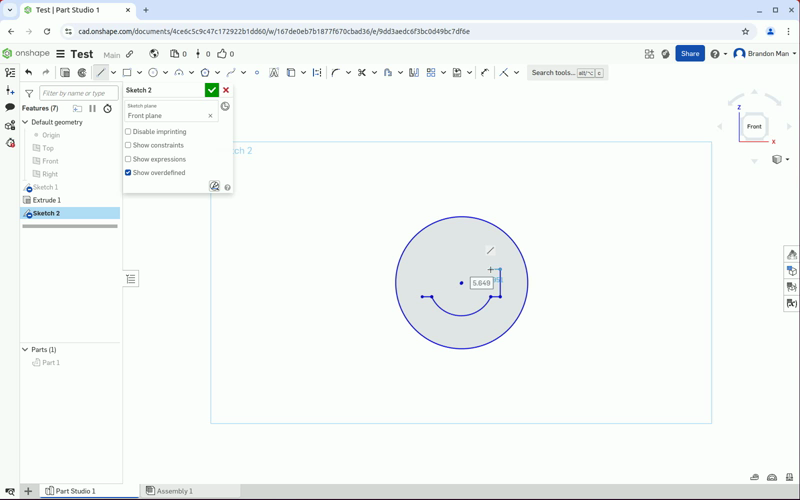
key_up(shift)
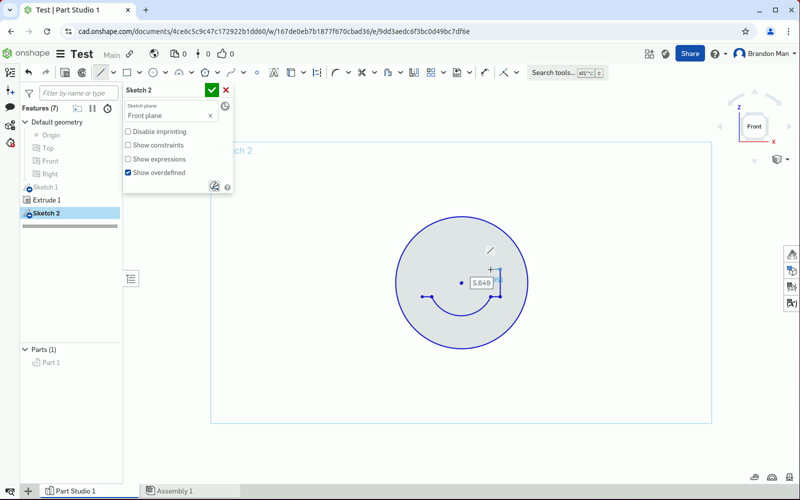
key(esc)
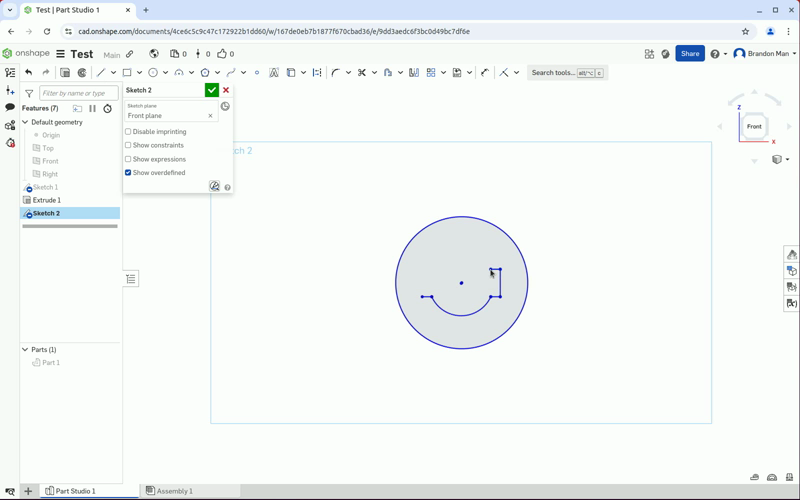
key(a)
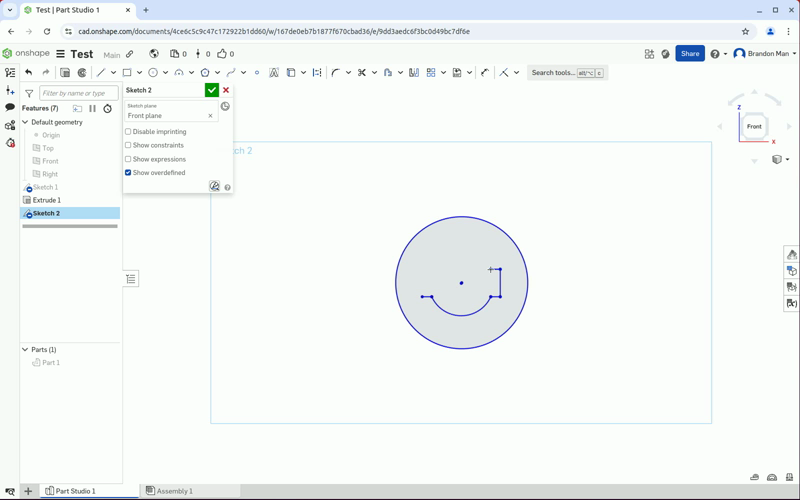
mouse_move(490, 269)
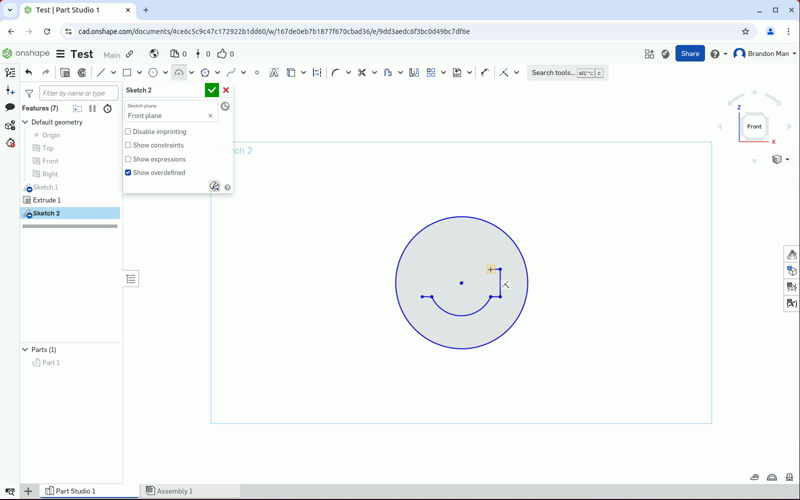
click(490, 269)
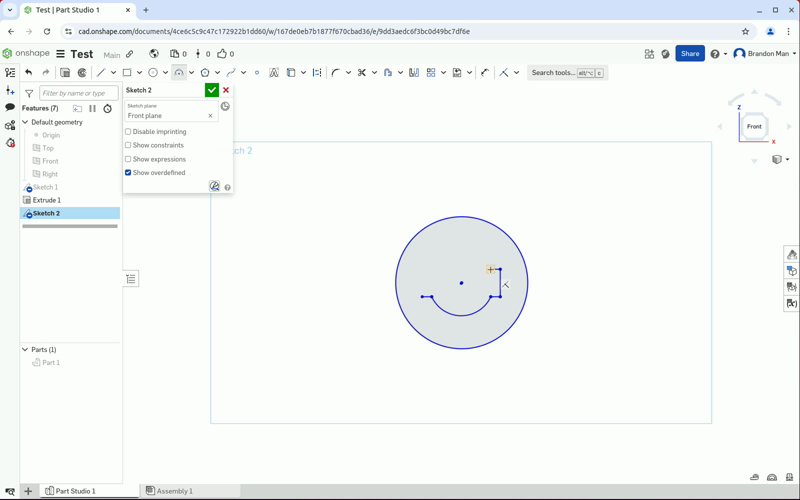
key_down(shift)
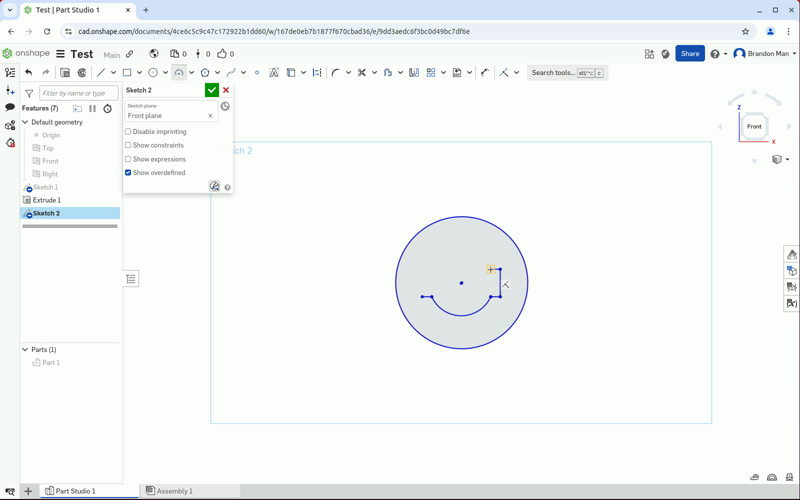
mouse_move(431, 269)
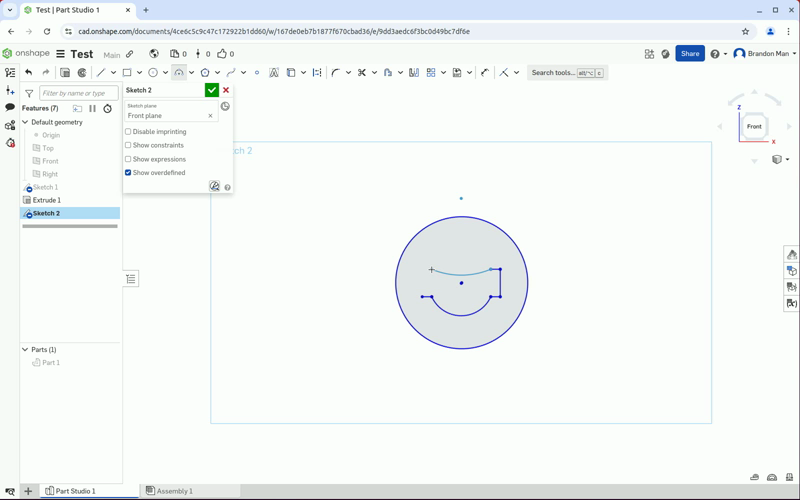
click(431, 269)
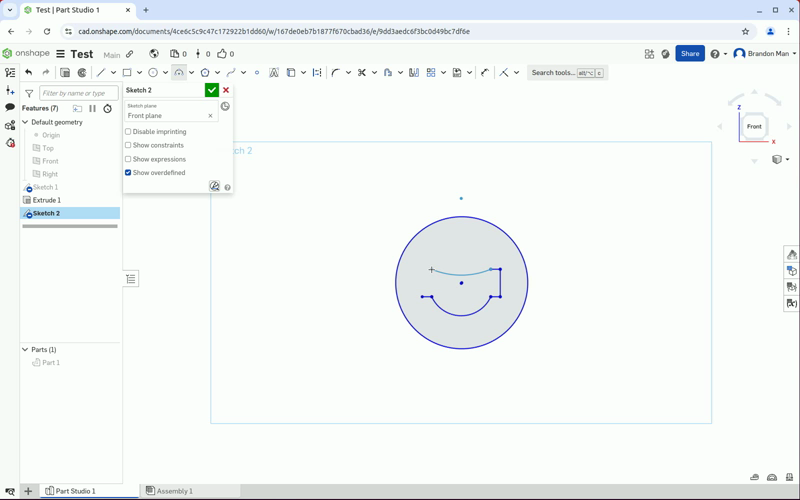
mouse_move(461, 250)
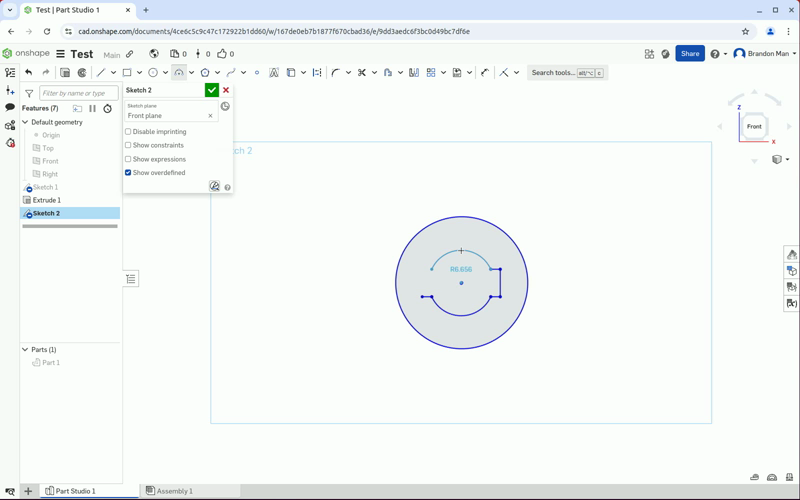
click(461, 250)
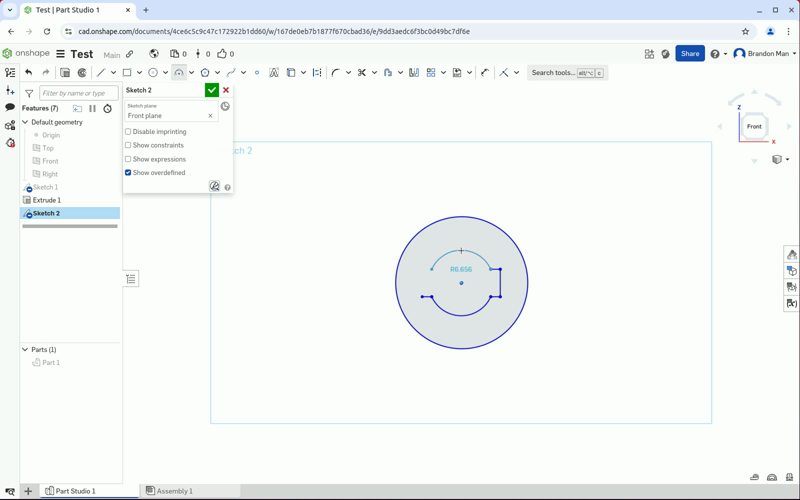
key_up(shift)
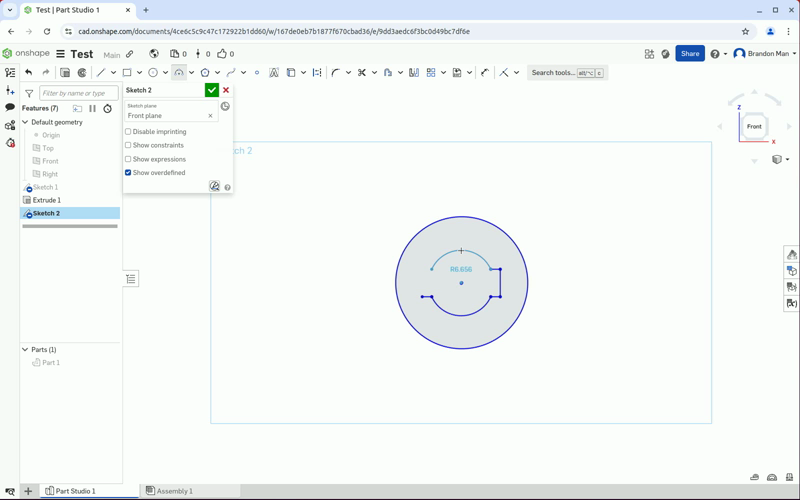
key(esc)
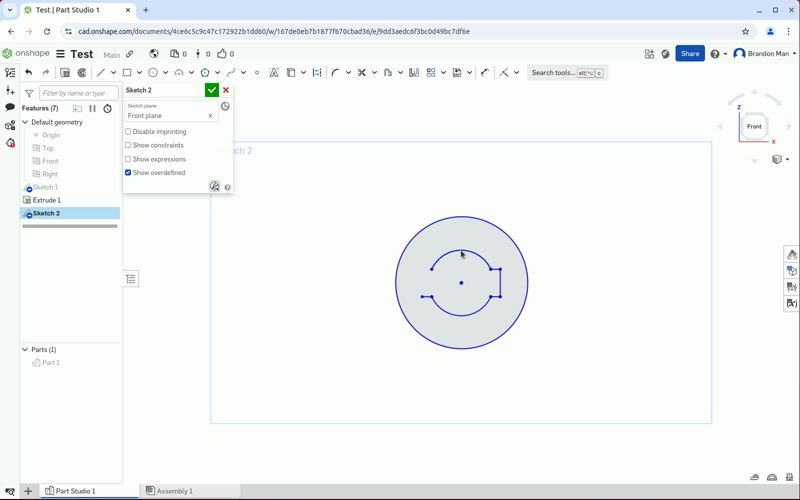
key(l)
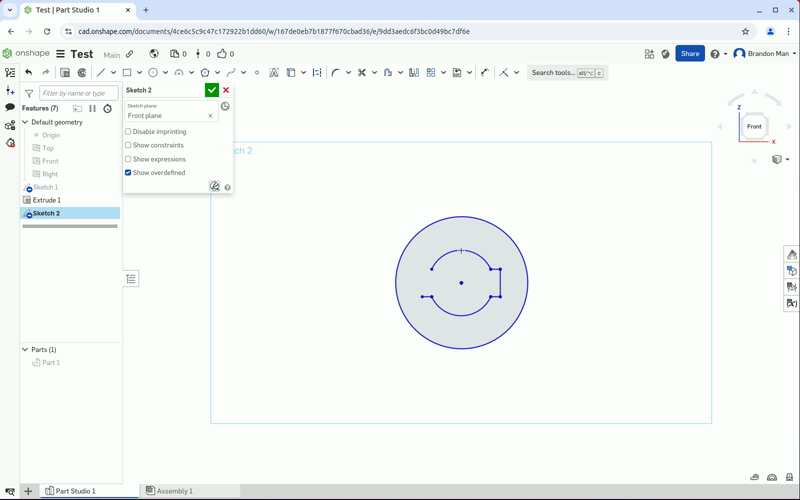
mouse_move(431, 269)
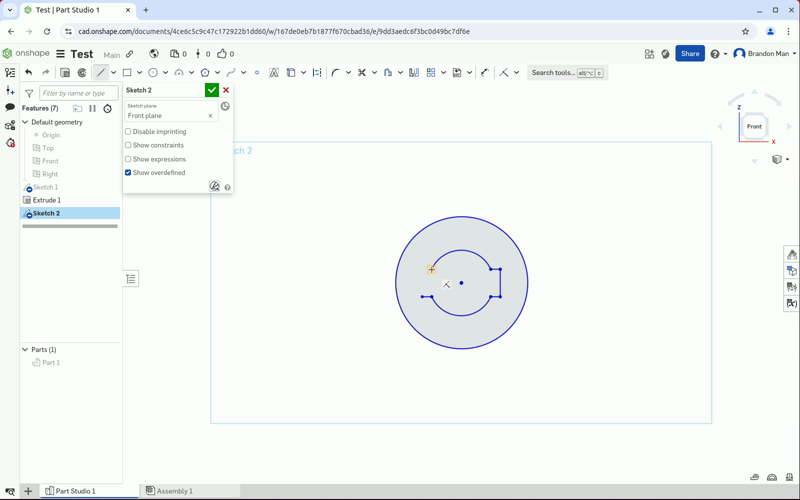
click(431, 269)
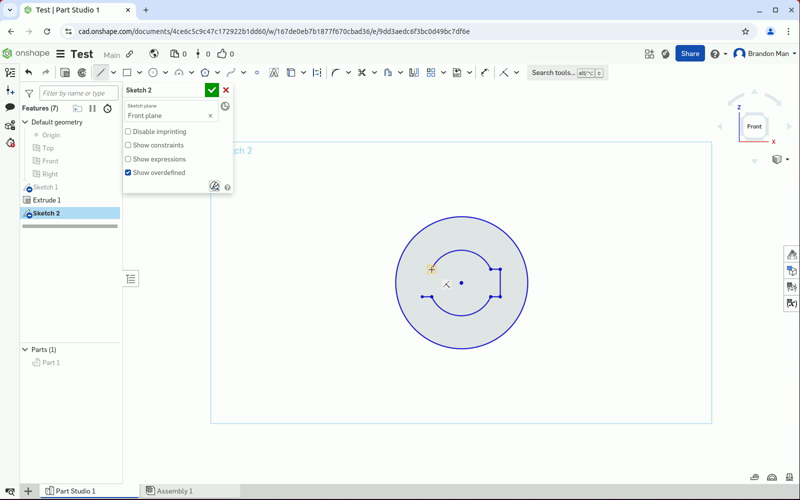
key_down(shift)
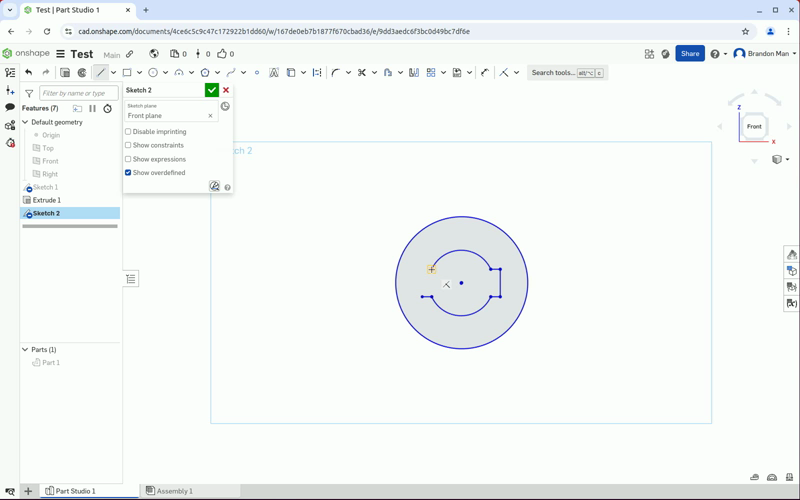
mouse_move(461, 269)
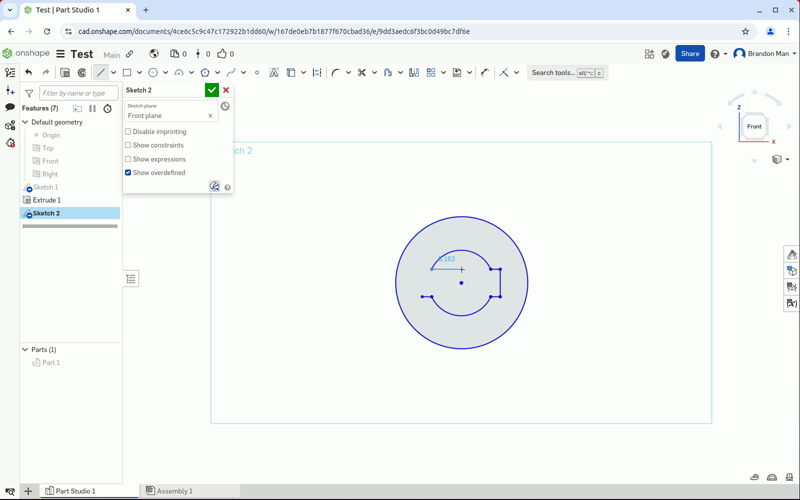
mouse_move(422, 269)
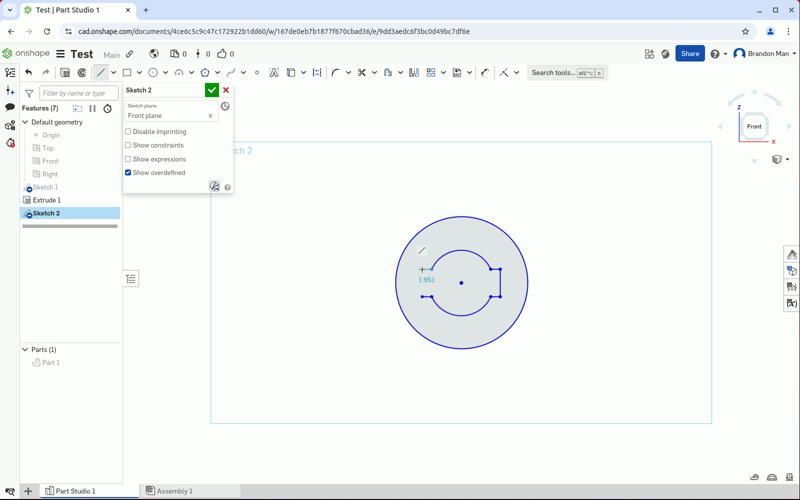
click(422, 269)
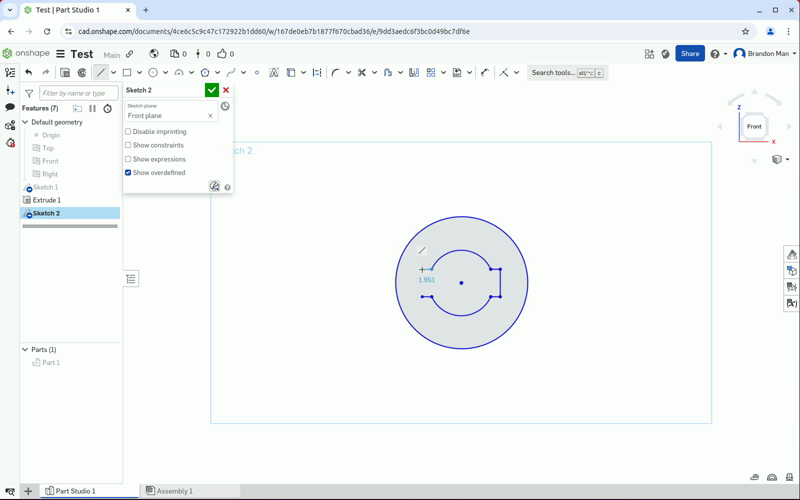
key_up(shift)
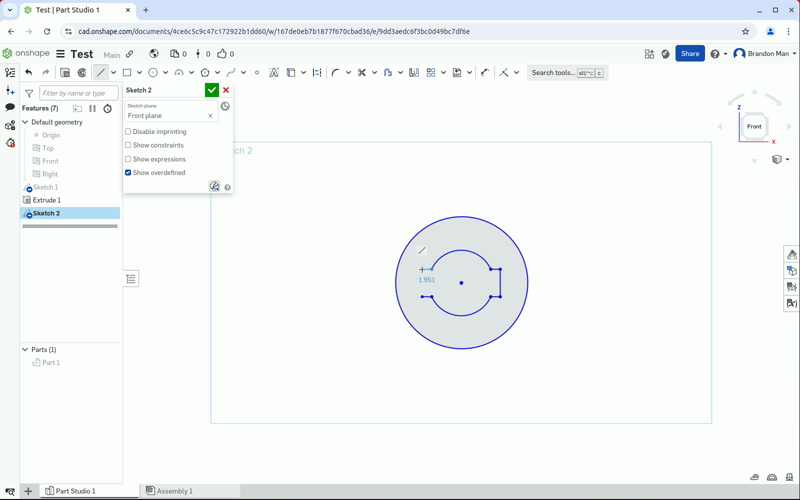
mouse_move(452, 269)
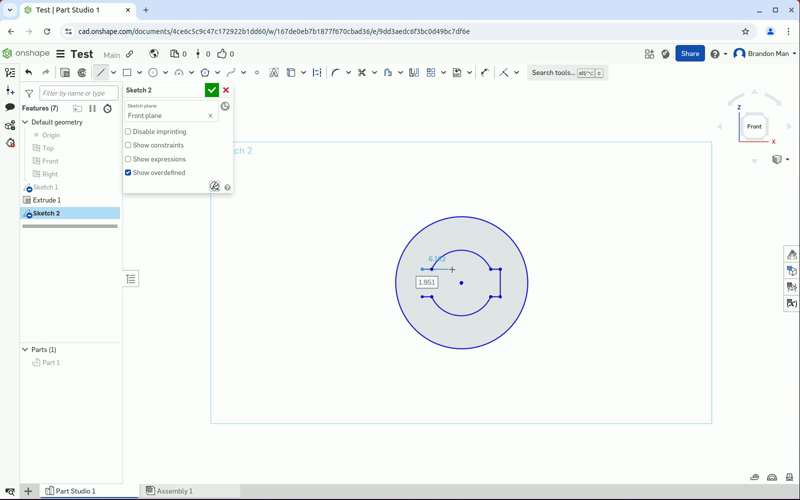
key_down(shift)
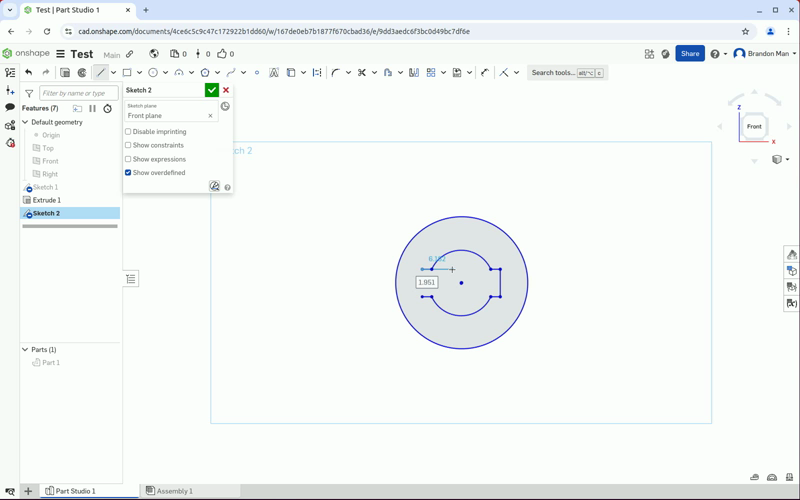
mouse_move(422, 296)
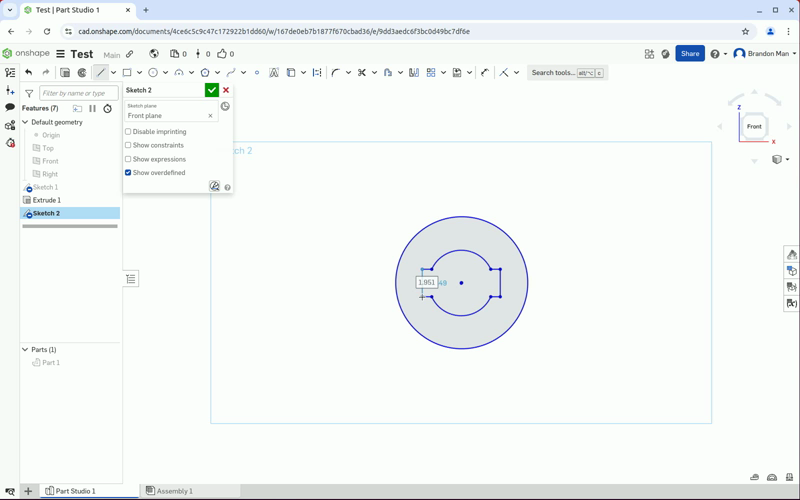
key_up(shift)
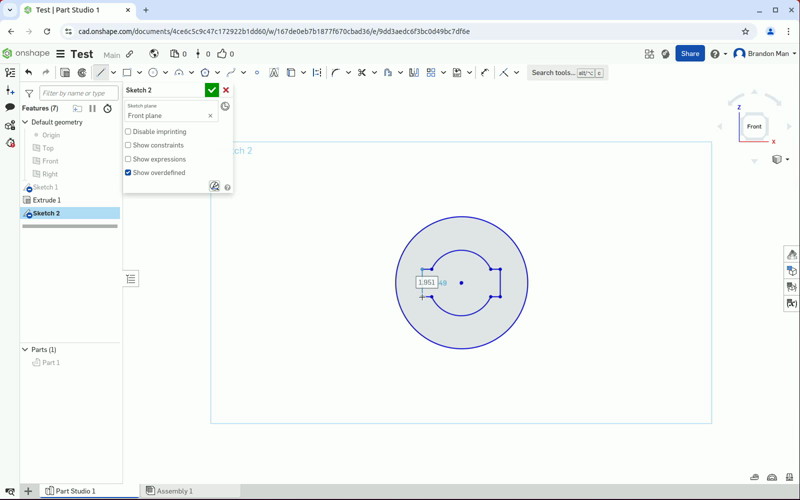
click(422, 296)
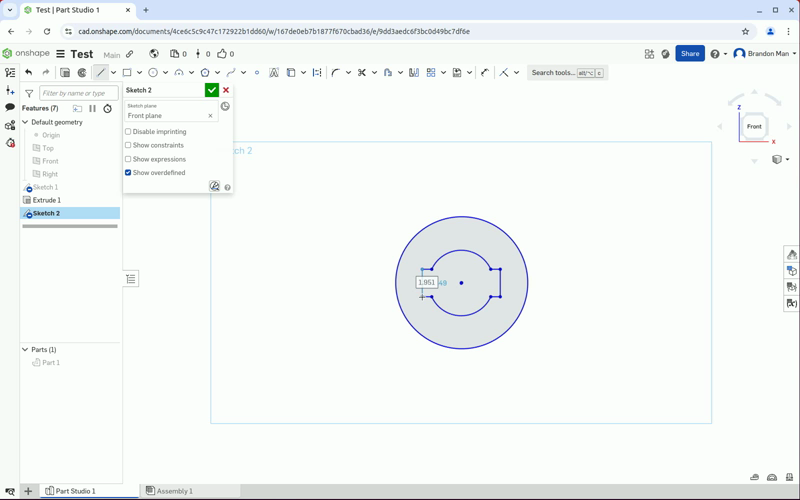
key(esc)
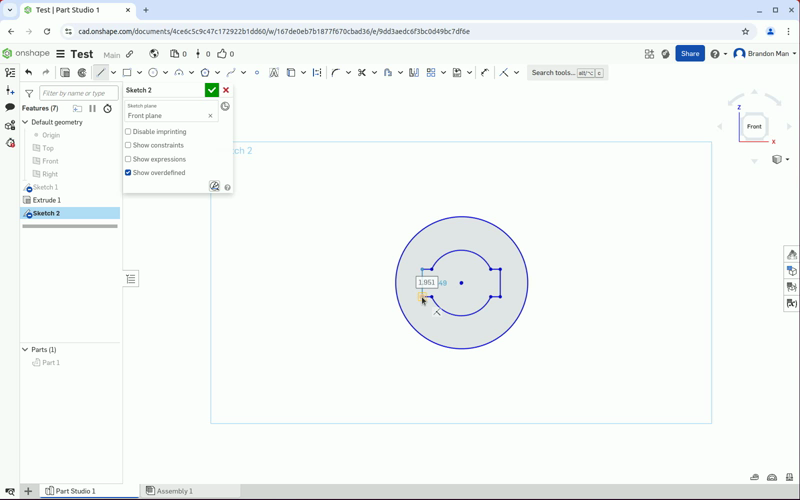
mouse_move(505, 255)
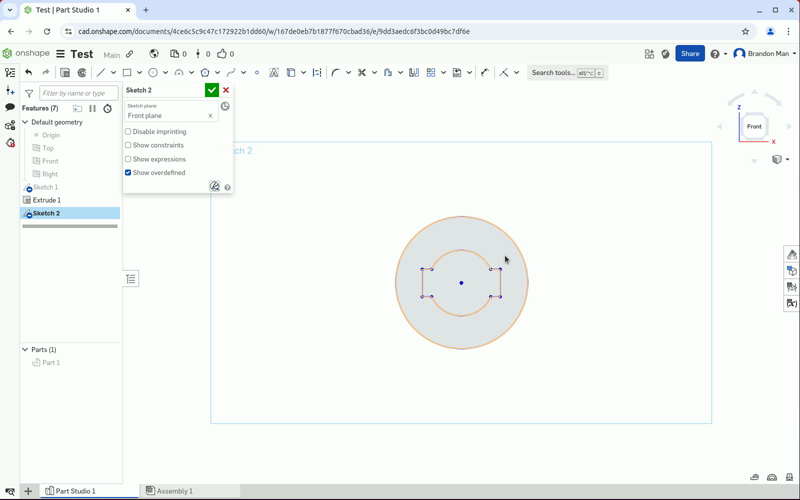
click(505, 255)
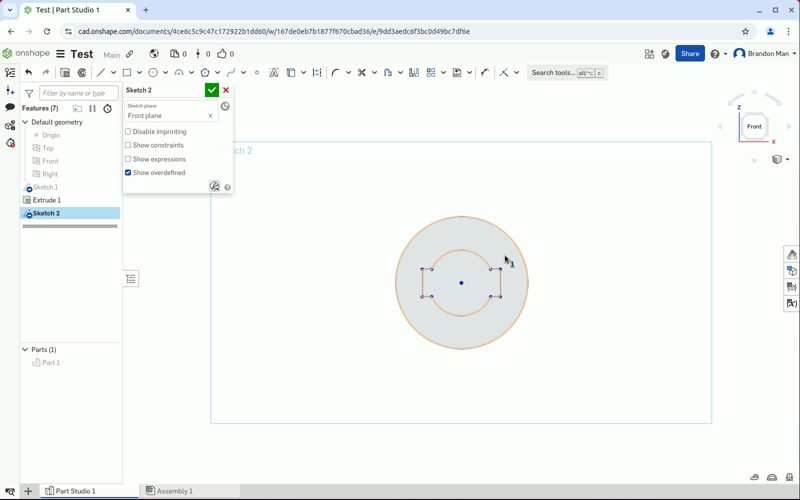
mouse_move(73, 352)
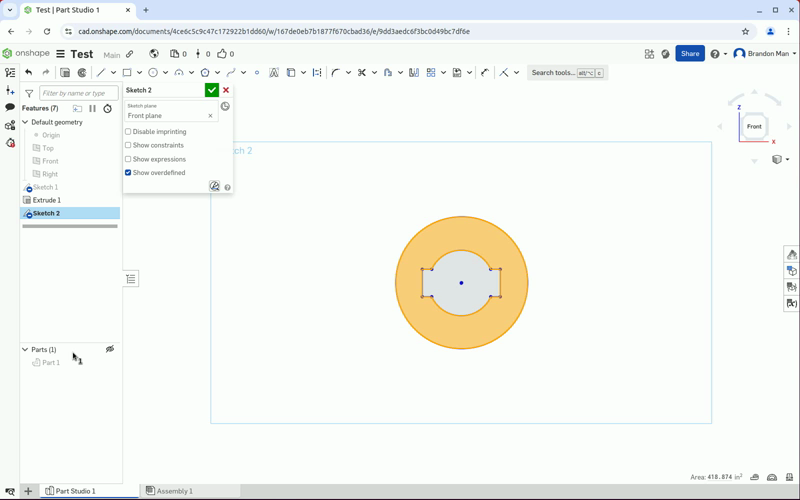
key(shift+y)
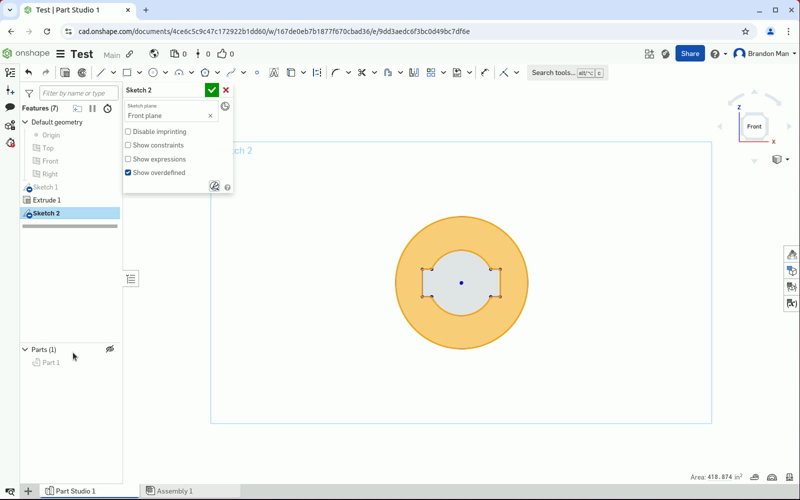
key(shift+e)
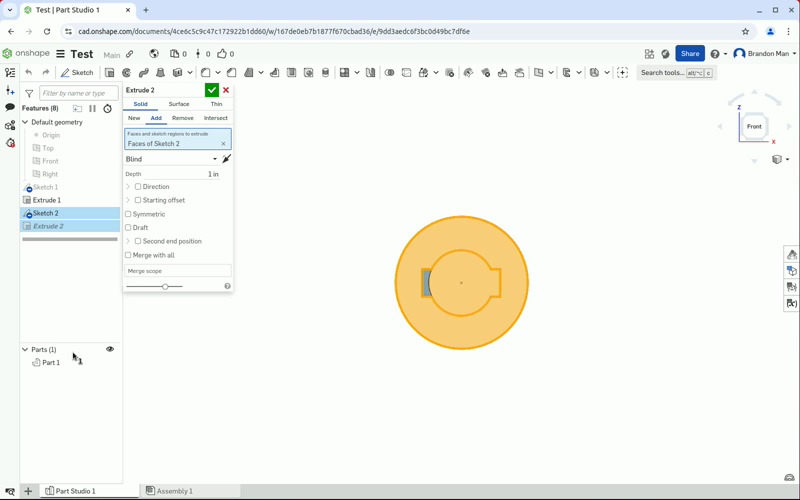
mouse_move(143, 106)
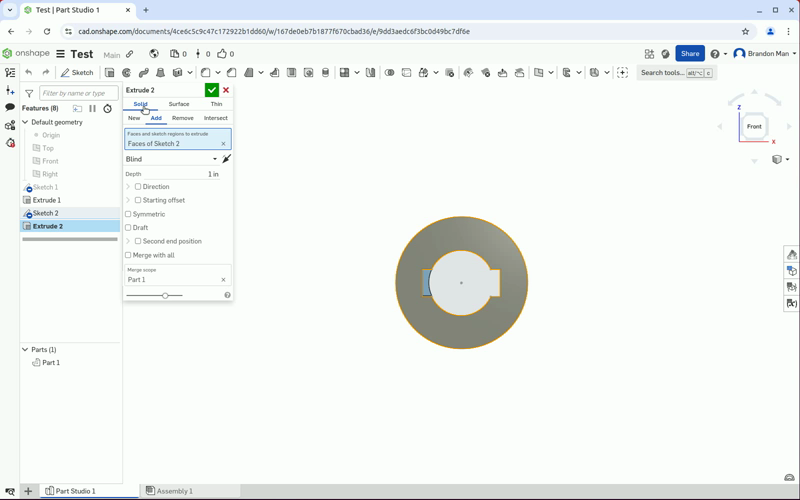
click(143, 106)
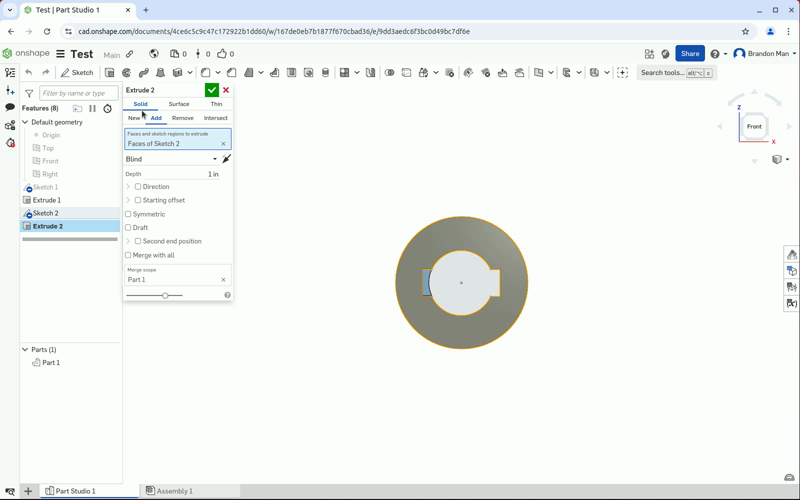
mouse_move(137, 120)
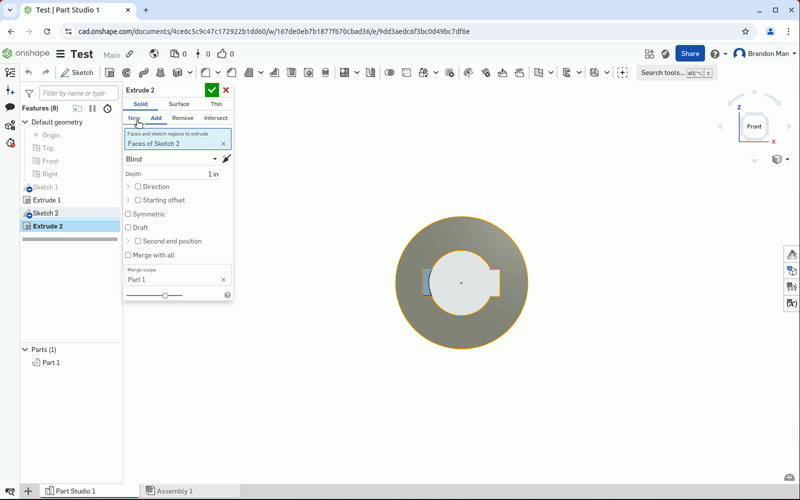
click(137, 120)
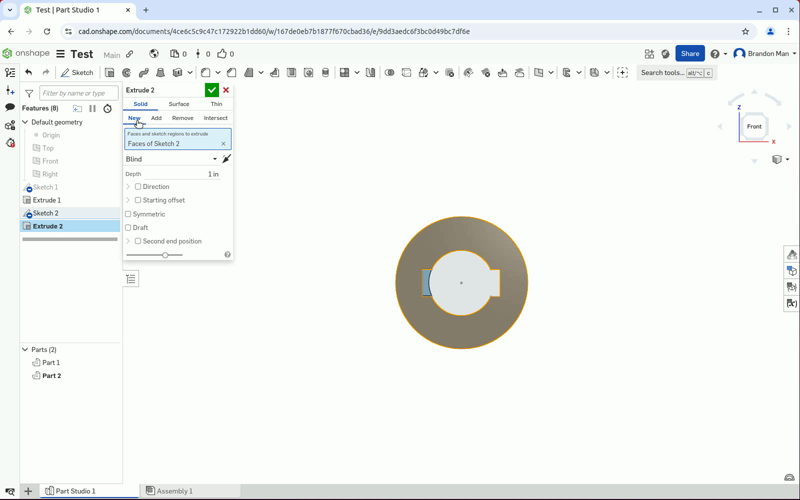
key(tab, 4)
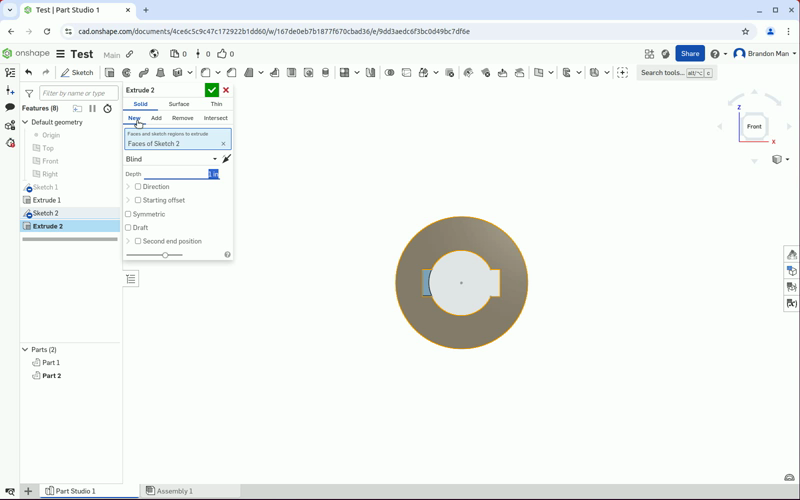
text(23.108)
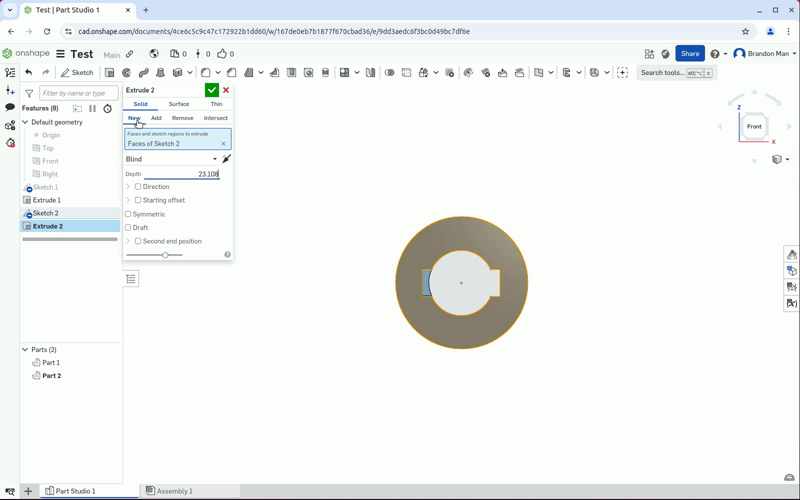
key(enter)
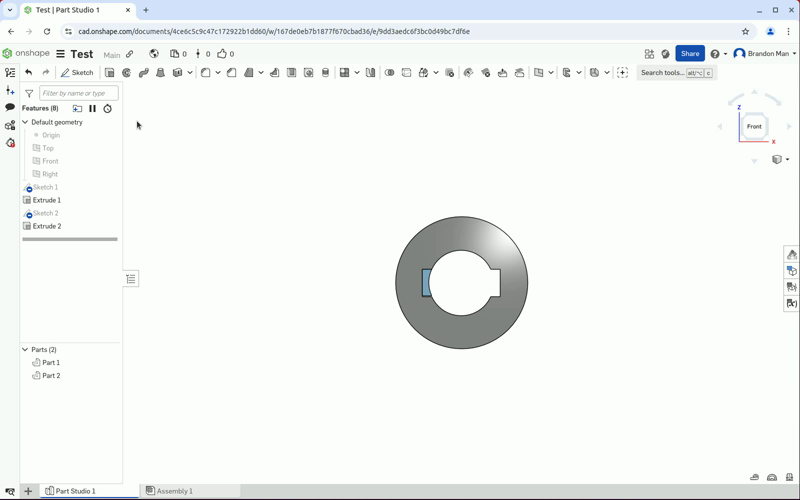
key(shift+h)
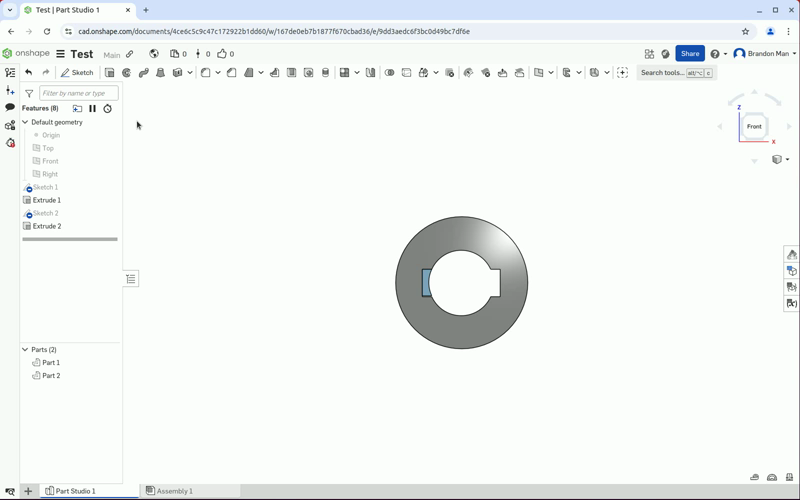
key(shift+h)
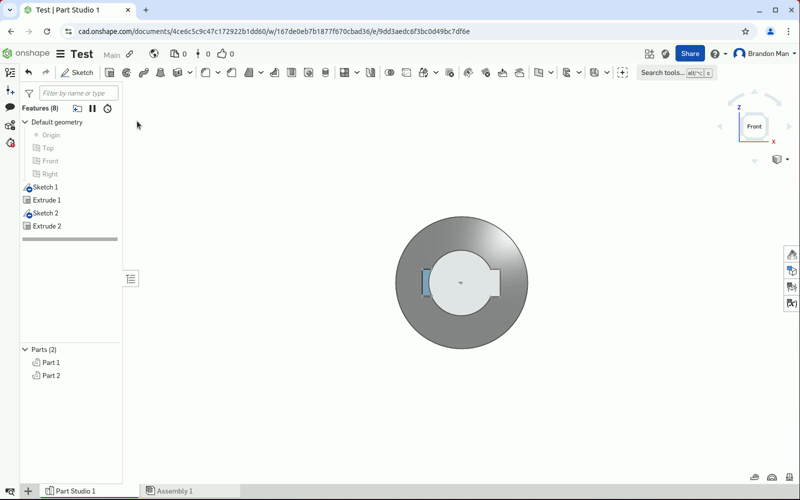
key(shift+7)
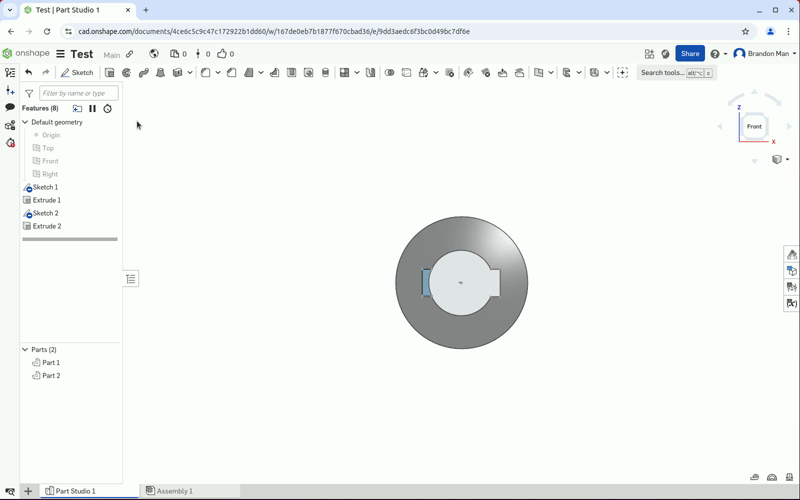
key(left, 2)
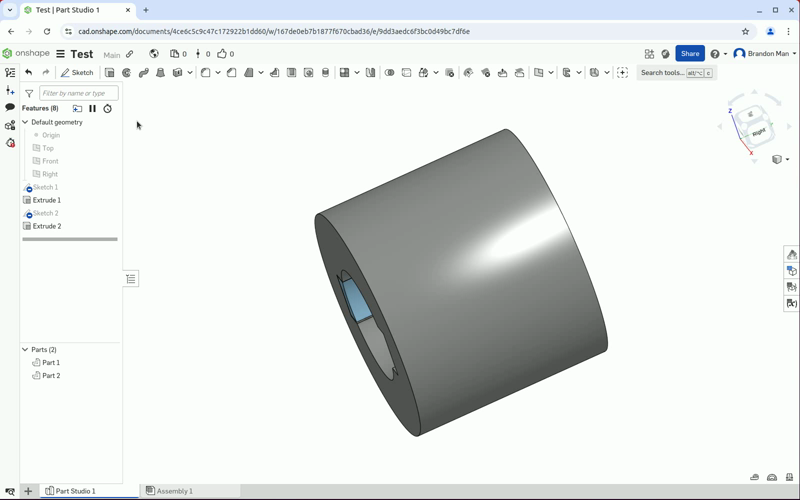
key(down, 2)
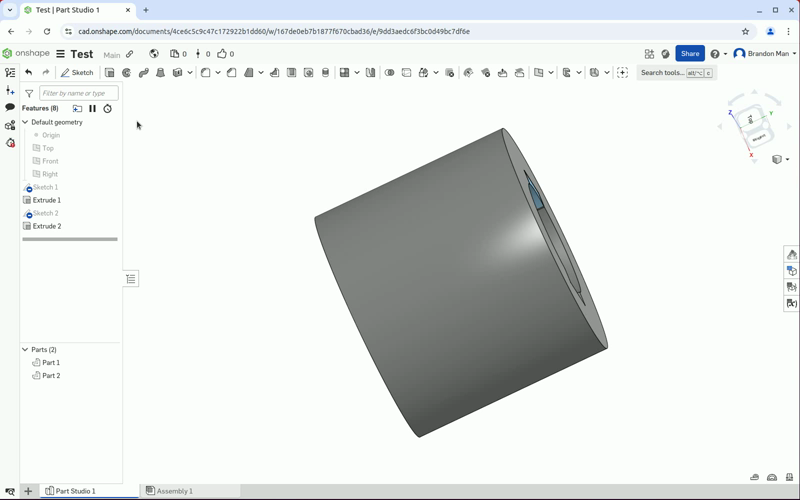
key(up, 2)
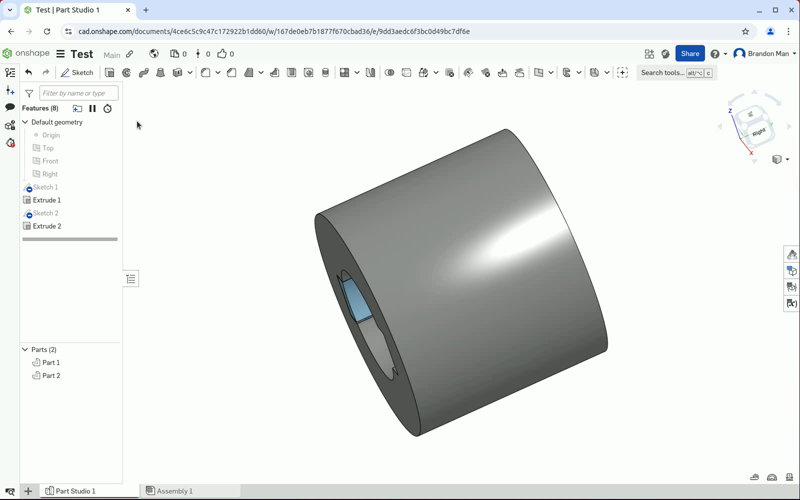
key(right, 2)
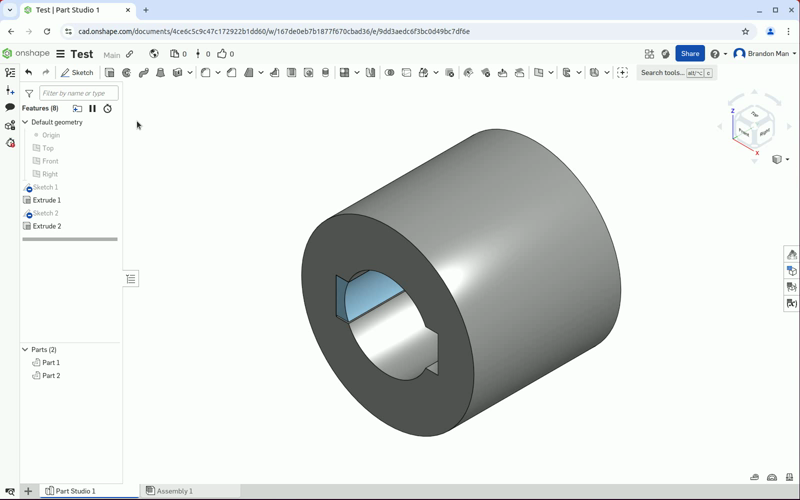
mouse_move(73, 189)
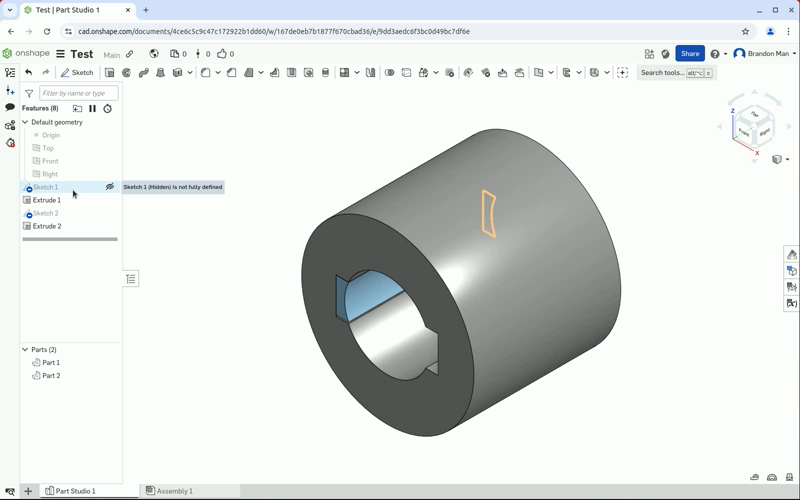
click(73, 189)